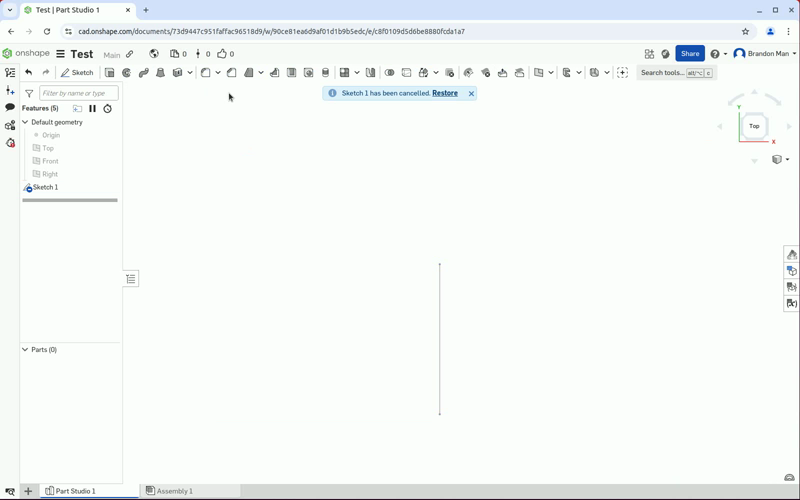
key(shift+h)
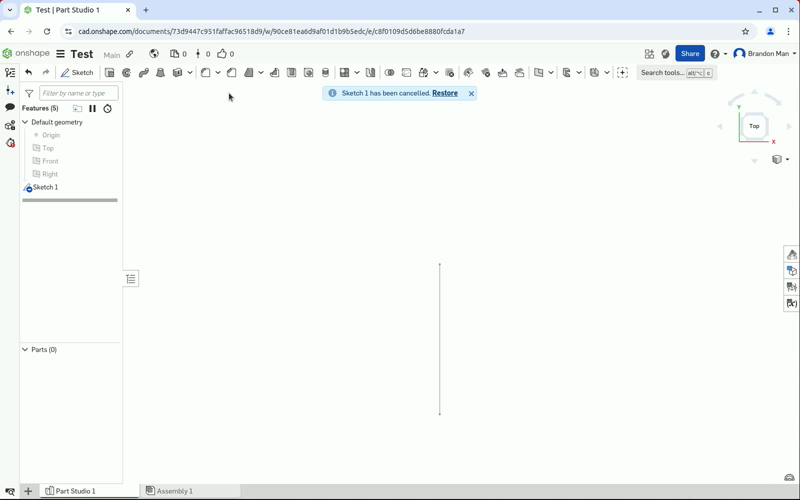
key(shift+s)
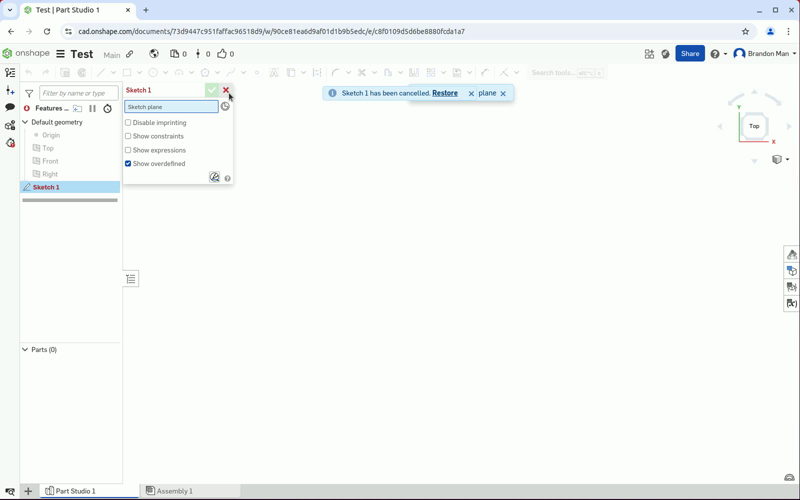
mouse_move(73, 150)
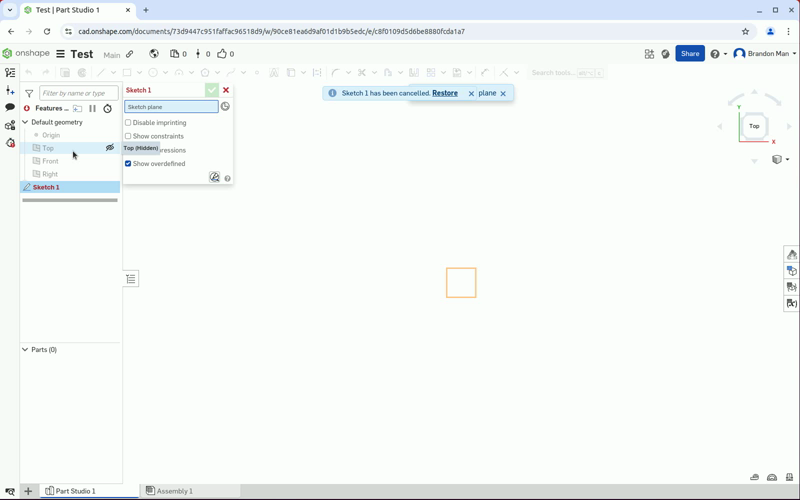
click(73, 150)
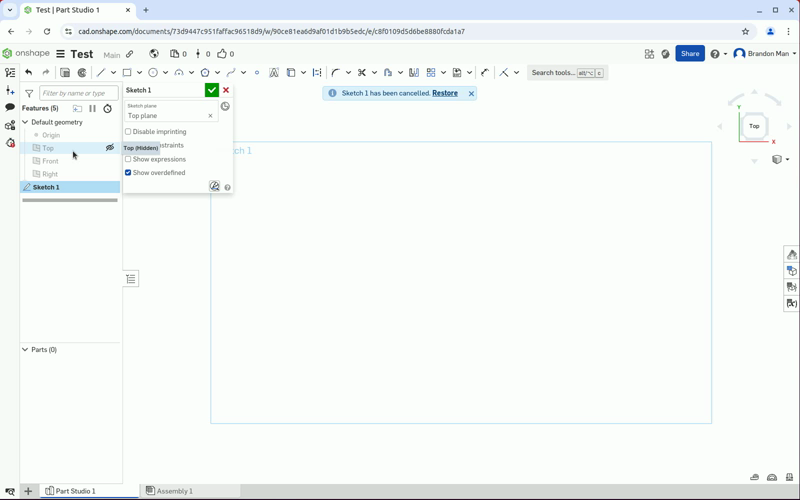
mouse_move(73, 352)
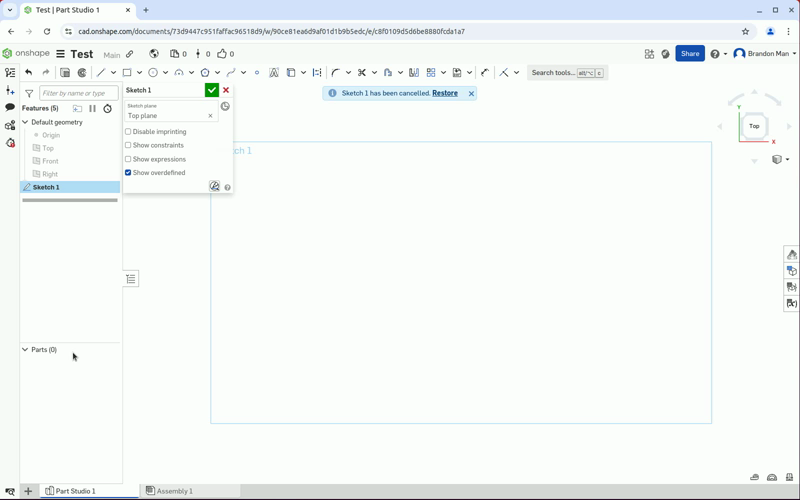
key(y)
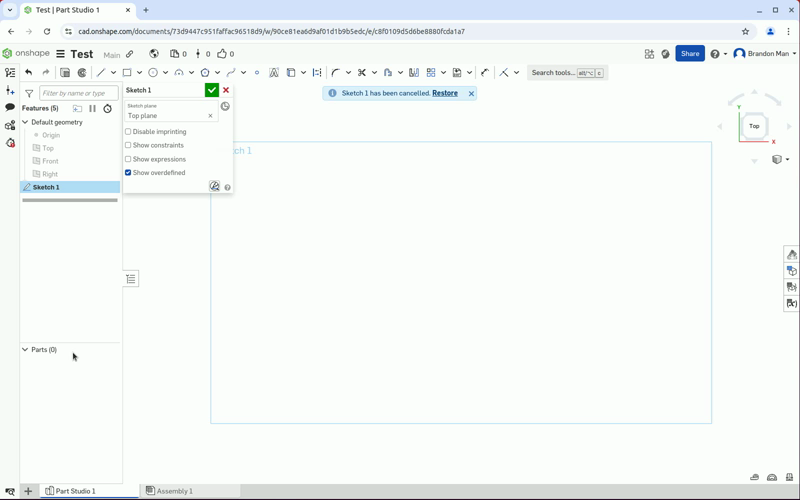
key(l)
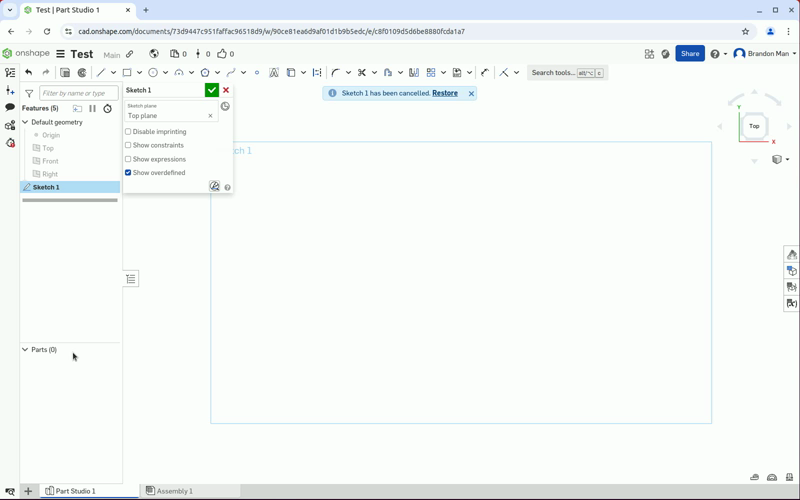
key_down(shift)
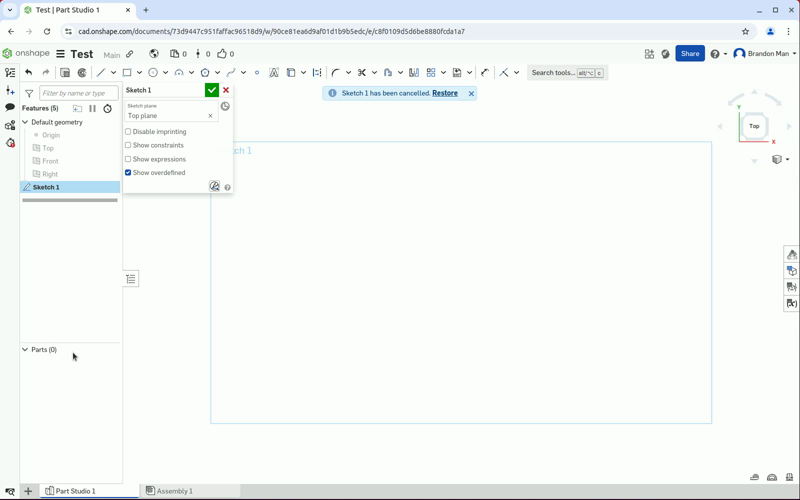
mouse_move(348, 327)
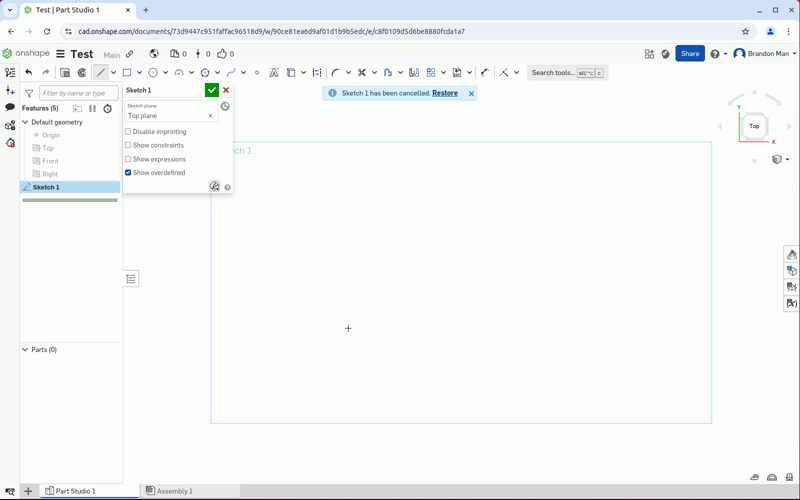
click(348, 327)
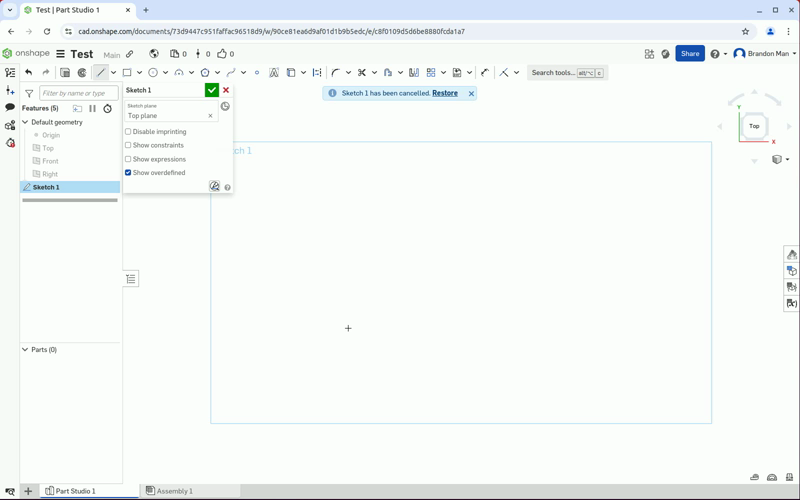
key_up(shift)
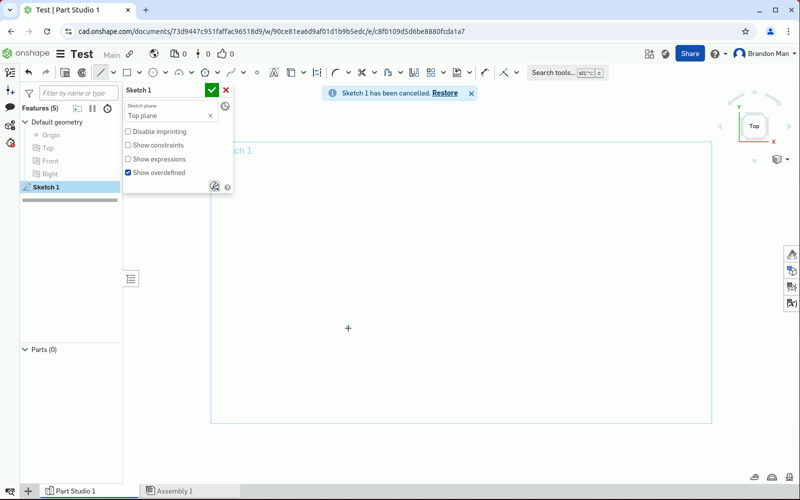
key_down(shift)
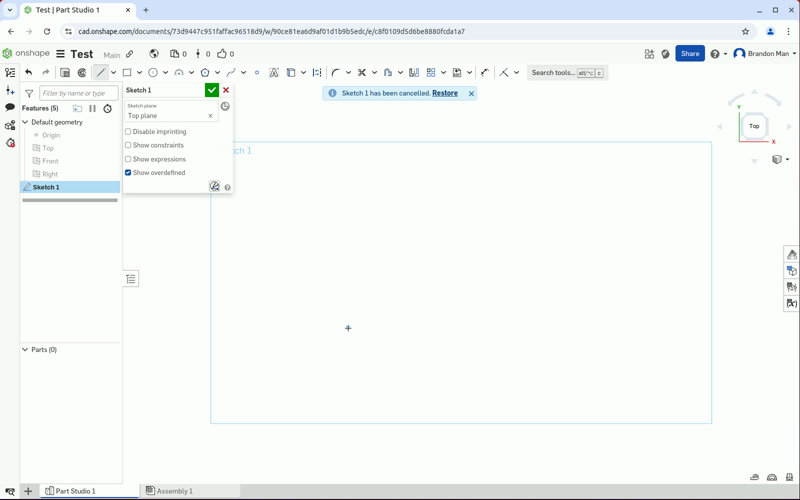
mouse_move(414, 393)
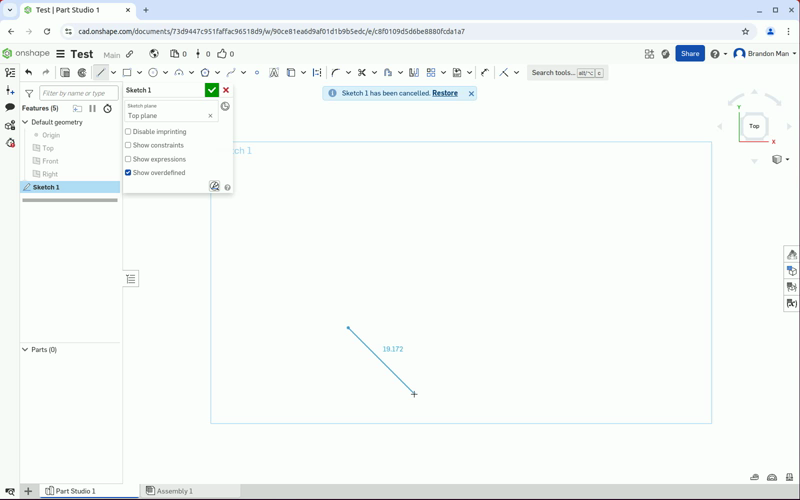
click(414, 393)
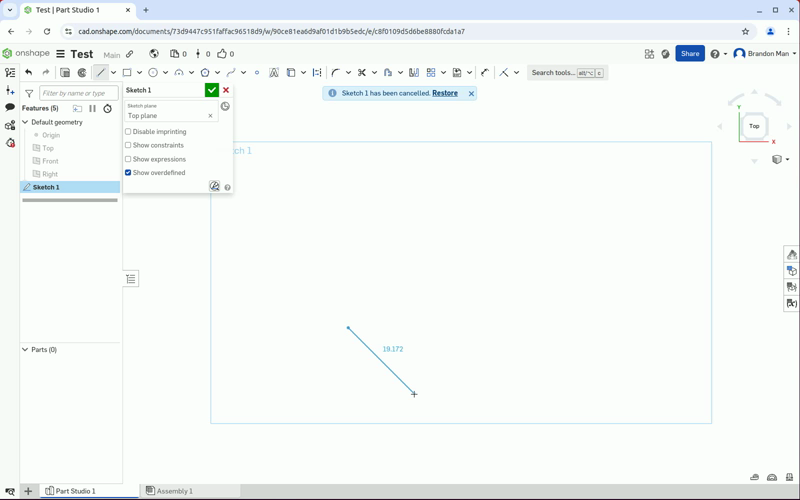
key_up(shift)
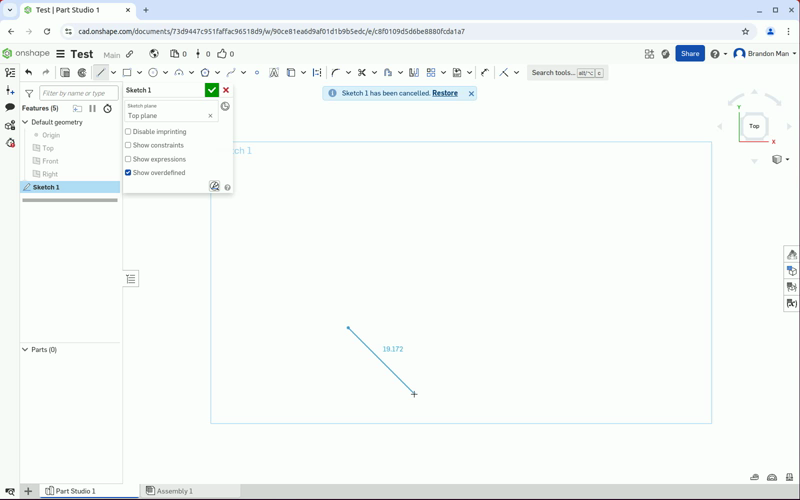
key_down(shift)
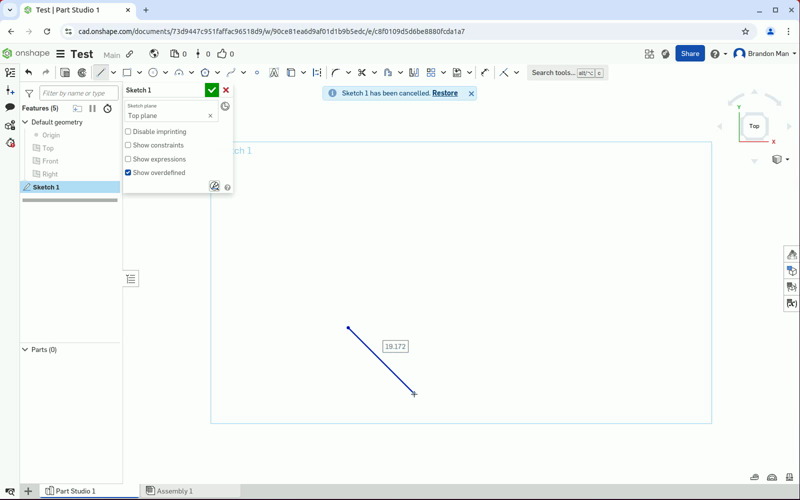
mouse_move(506, 393)
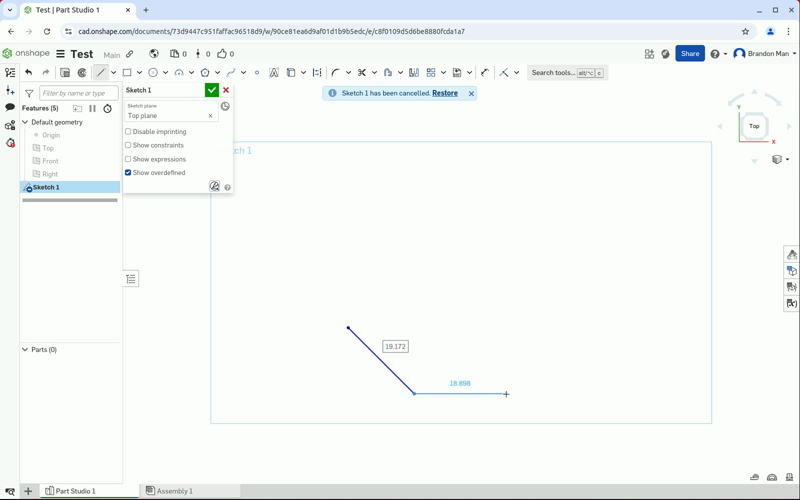
click(506, 393)
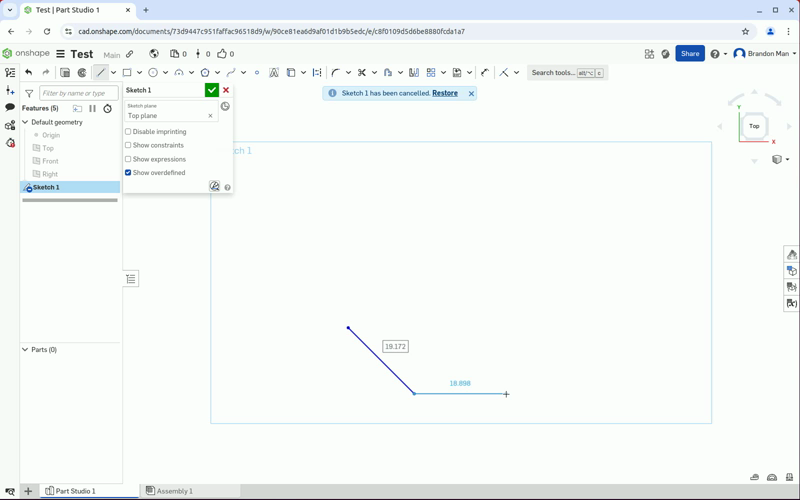
key_up(shift)
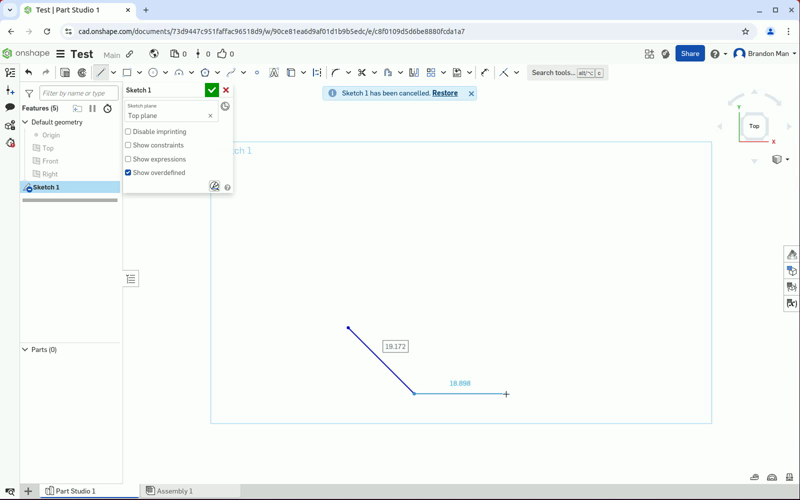
key_down(shift)
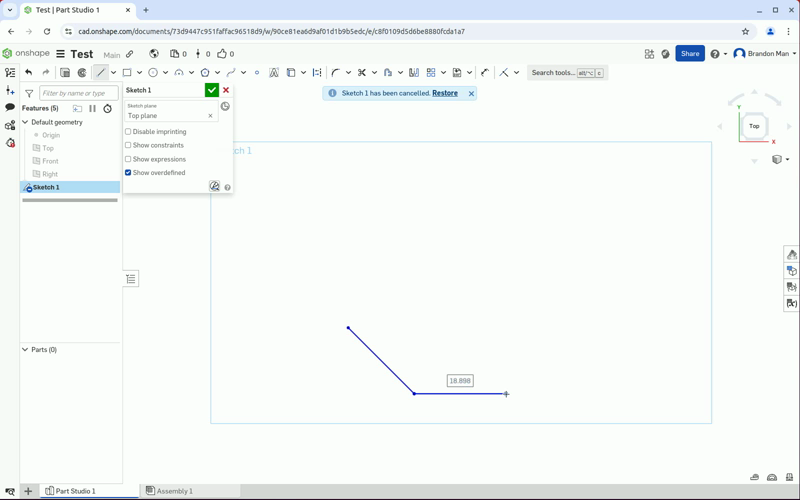
mouse_move(572, 327)
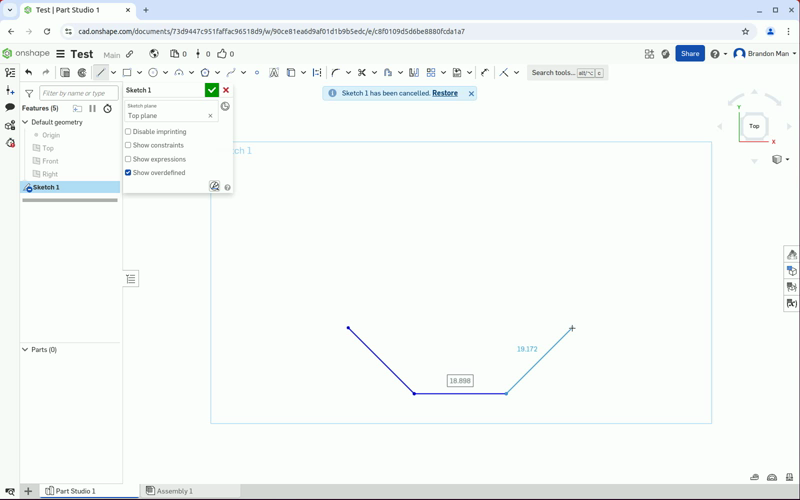
click(572, 327)
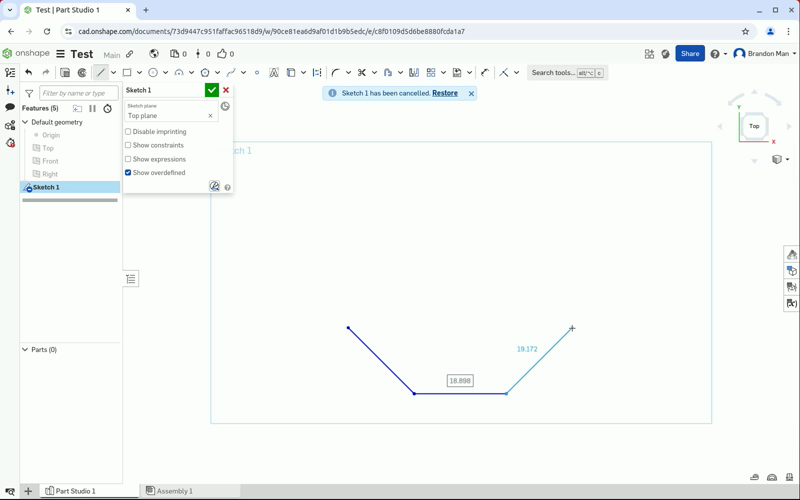
key_up(shift)
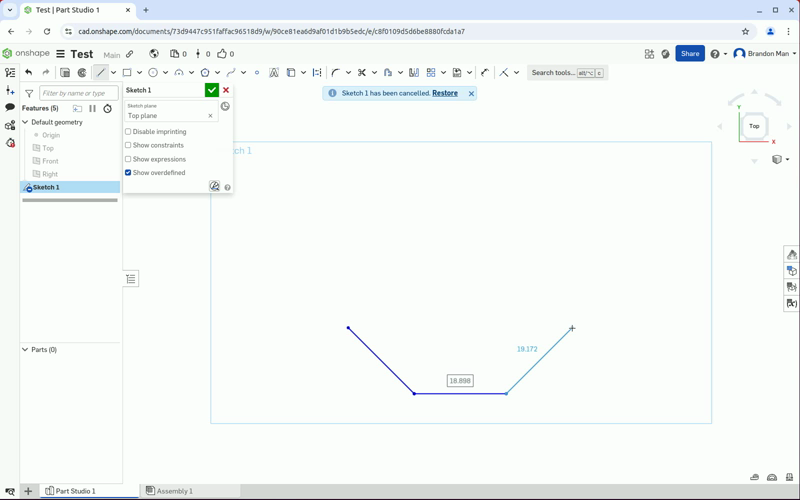
key_down(shift)
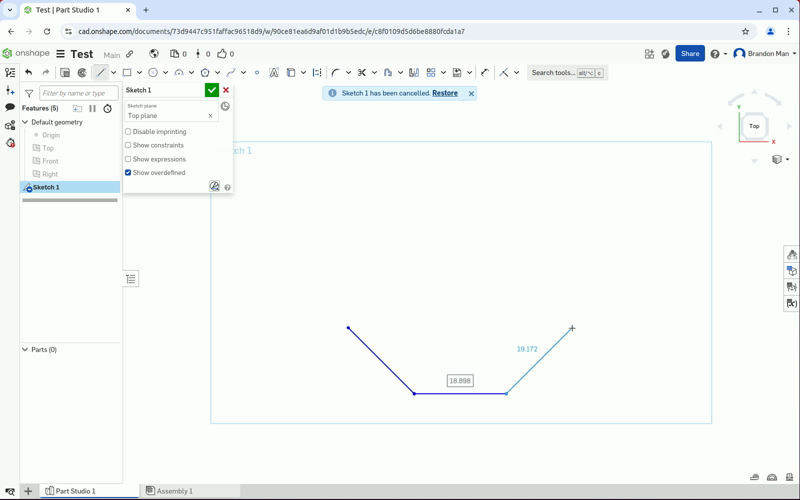
mouse_move(572, 236)
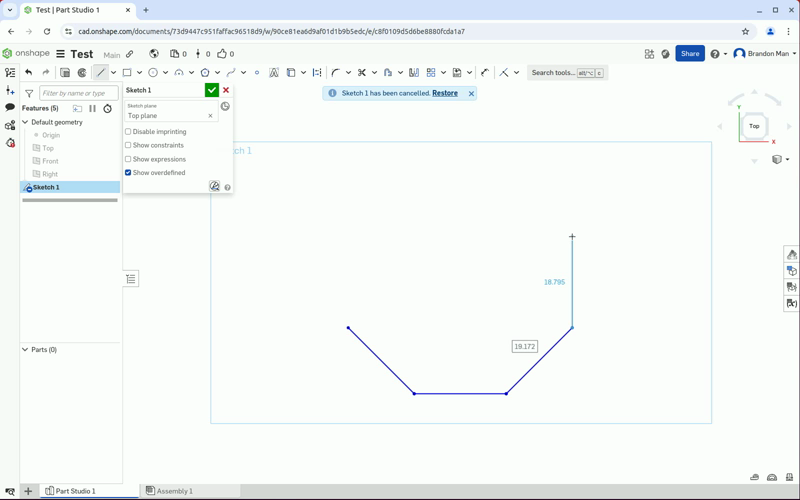
click(572, 236)
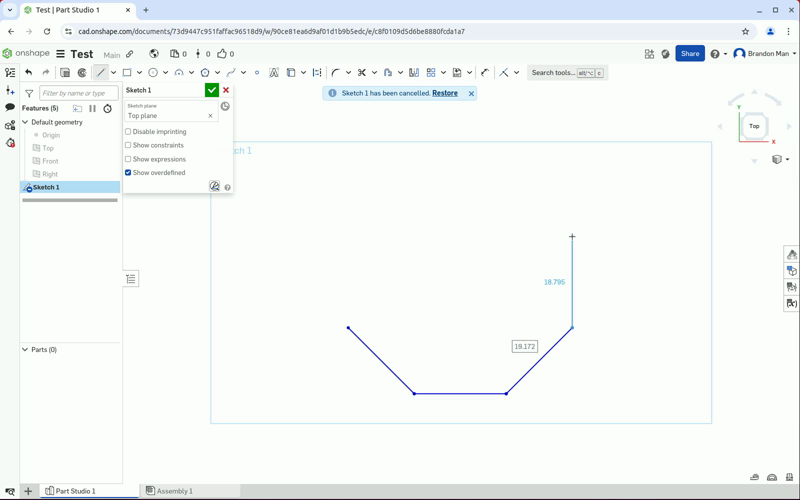
key_up(shift)
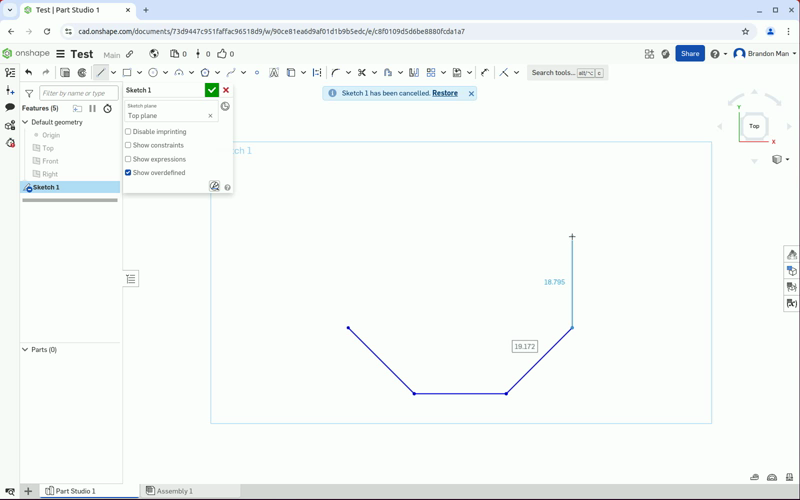
key_down(shift)
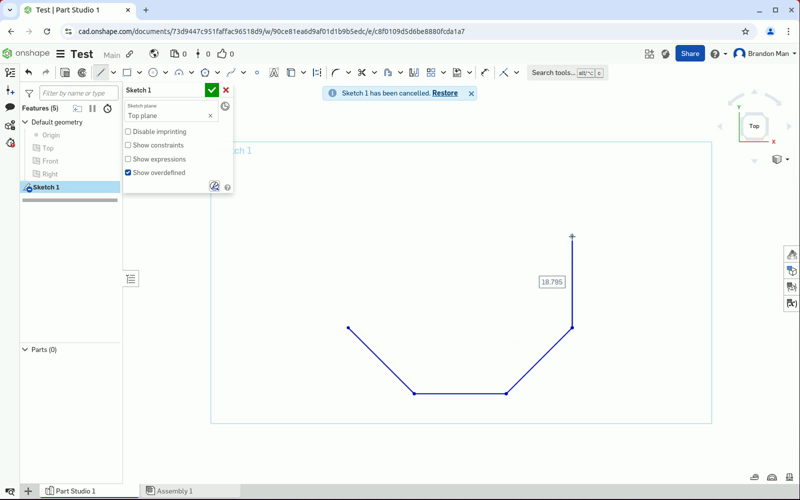
mouse_move(506, 170)
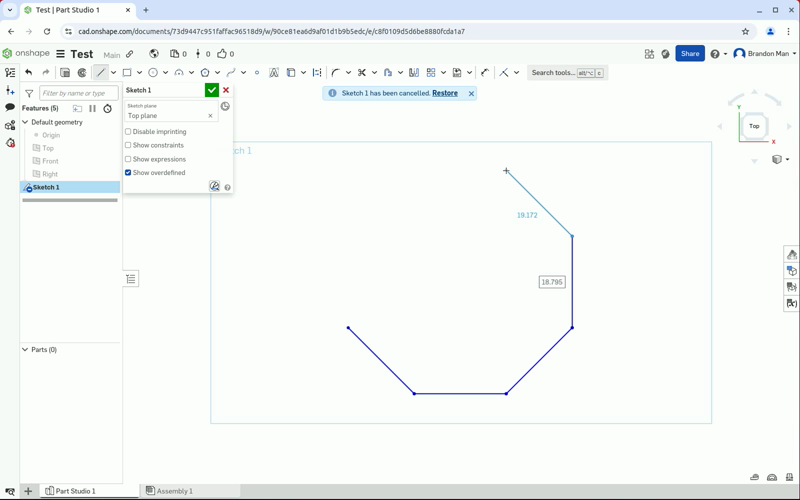
click(506, 170)
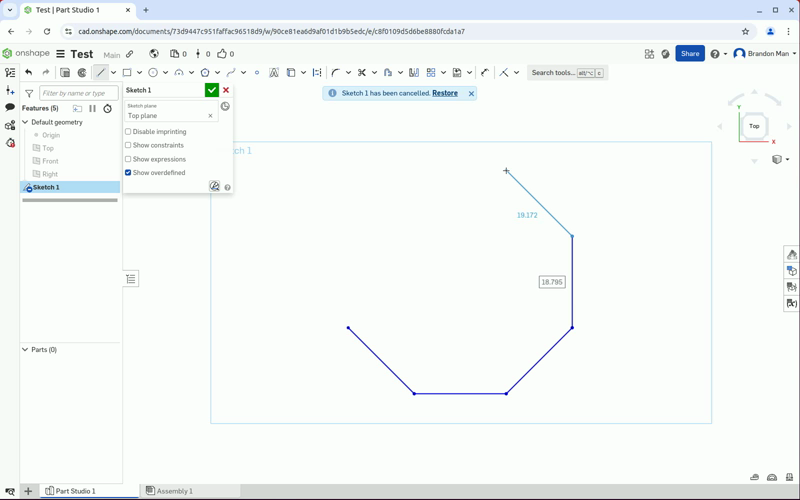
key_up(shift)
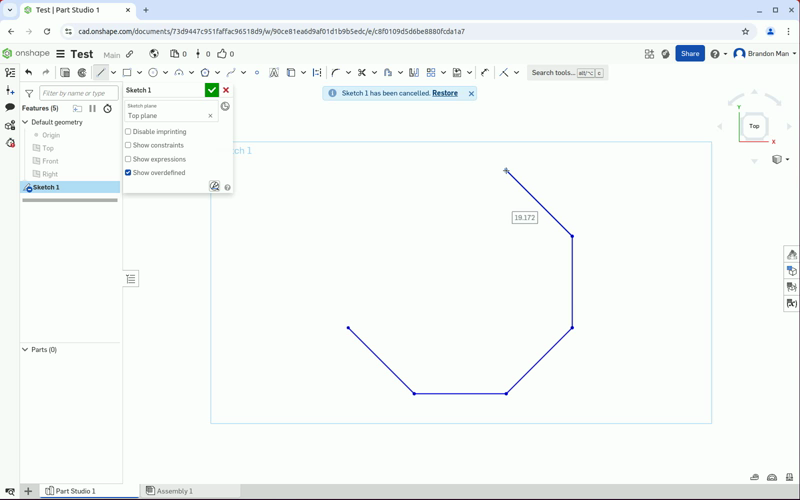
key_down(shift)
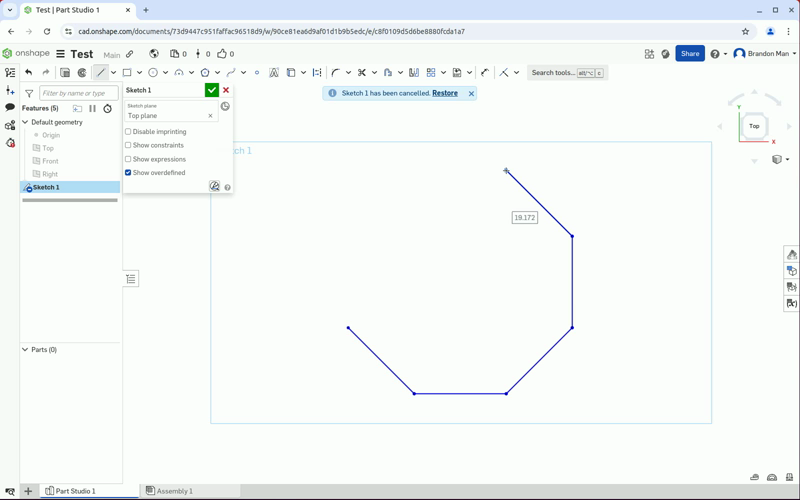
mouse_move(414, 170)
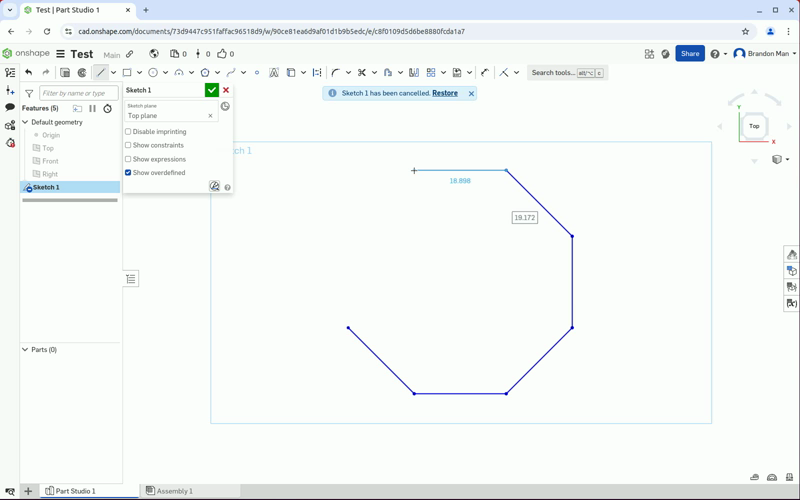
click(414, 170)
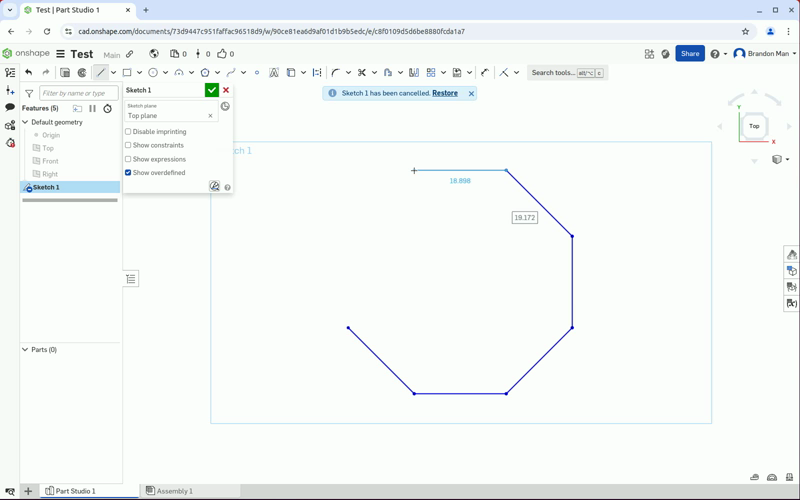
key_up(shift)
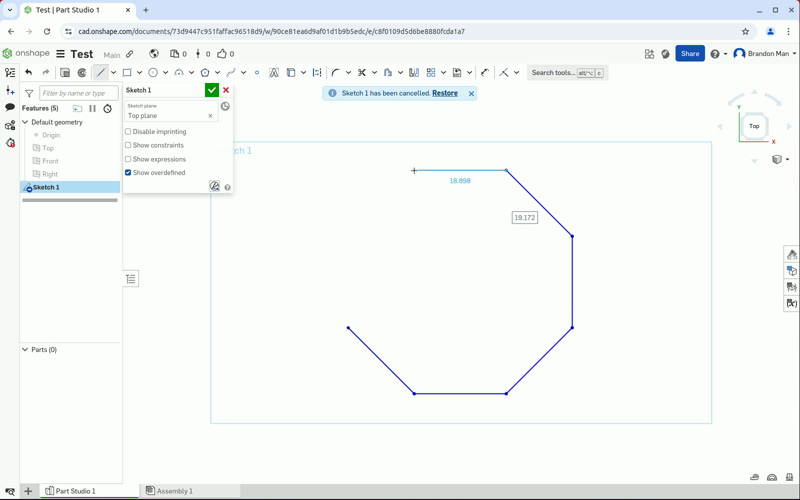
key_down(shift)
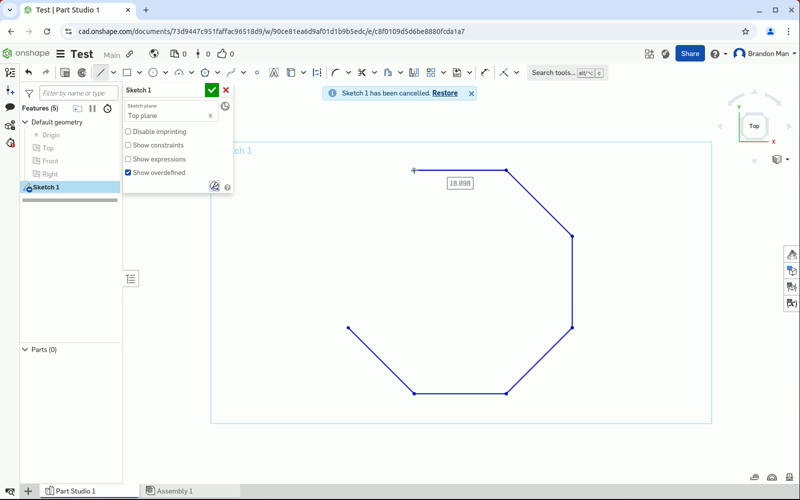
mouse_move(348, 236)
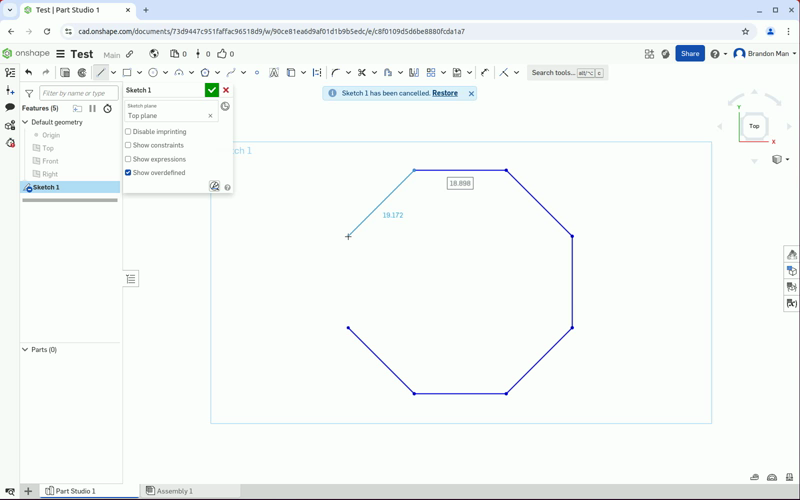
click(348, 236)
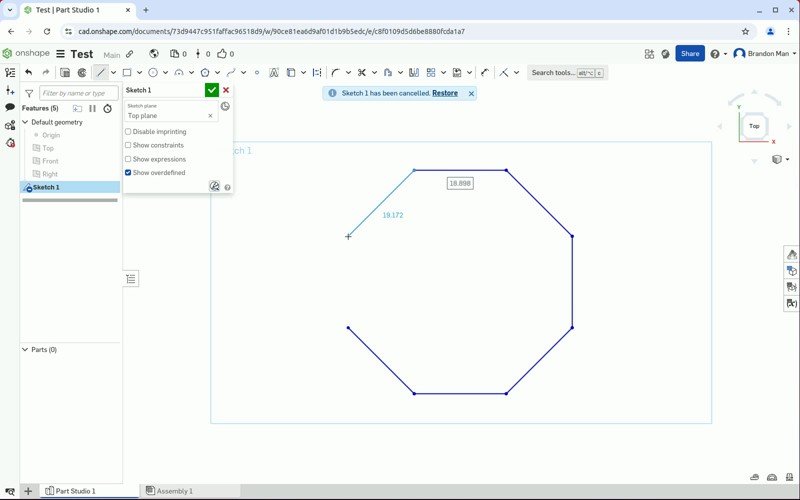
key_up(shift)
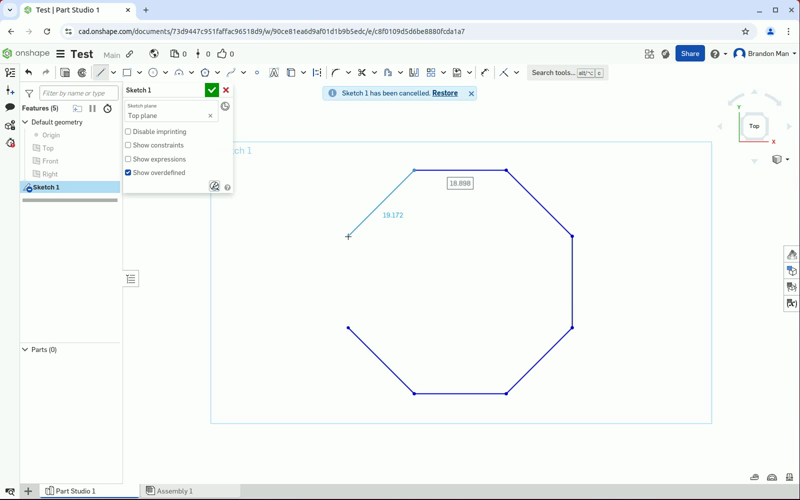
key_down(shift)
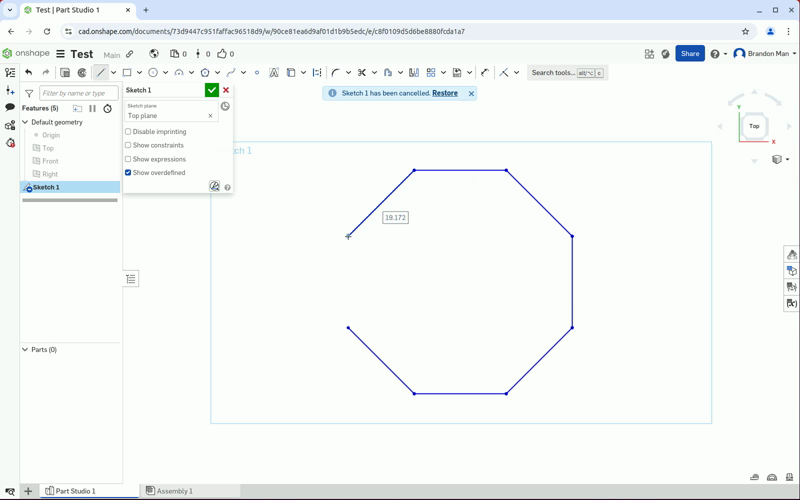
mouse_move(348, 327)
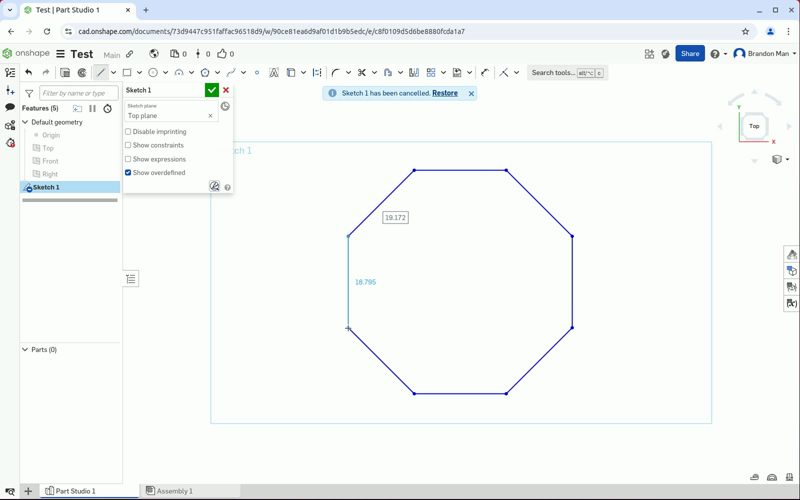
key_up(shift)
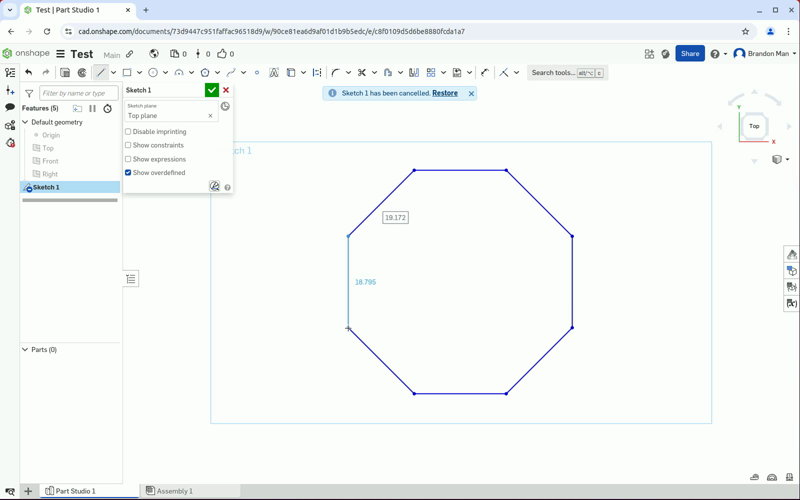
click(348, 327)
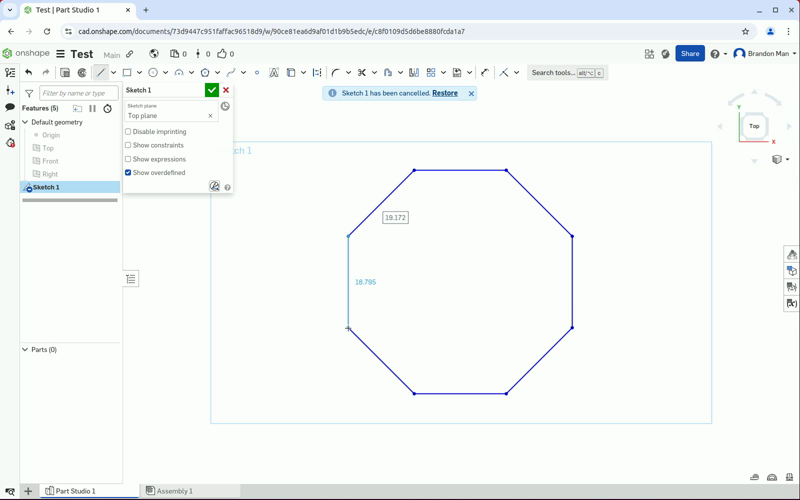
key(esc)
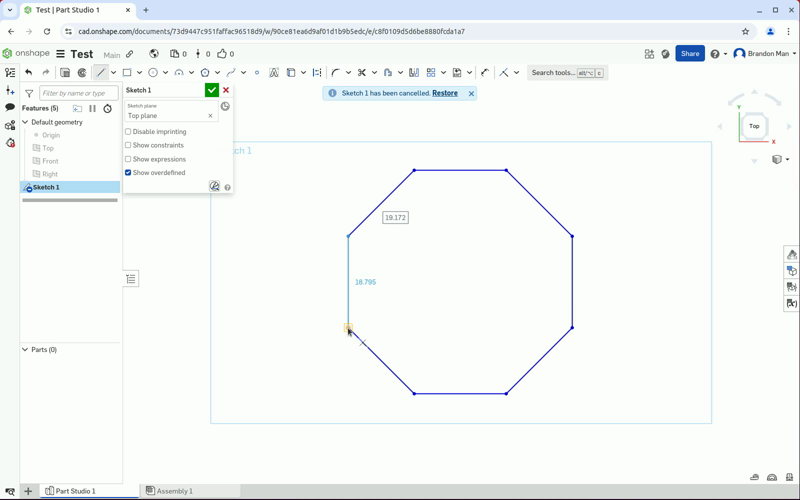
mouse_move(508, 213)
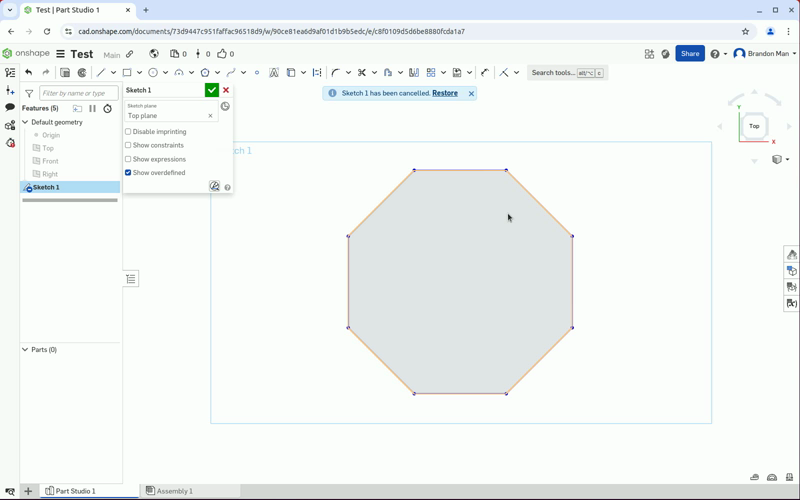
click(508, 213)
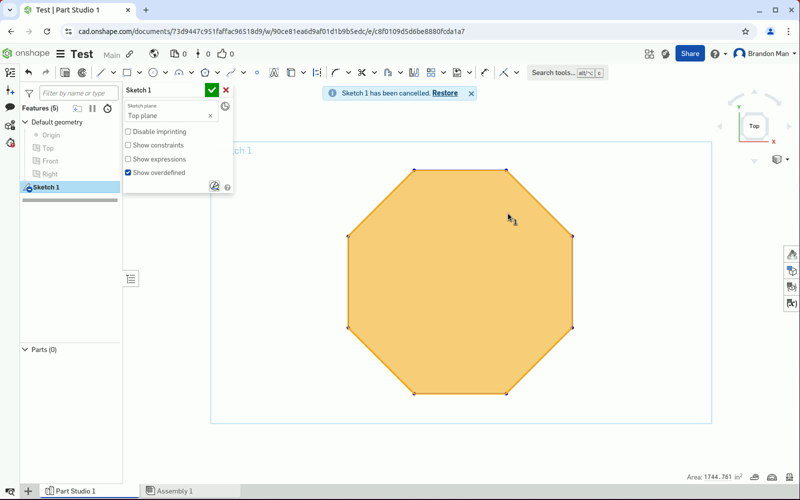
mouse_move(73, 352)
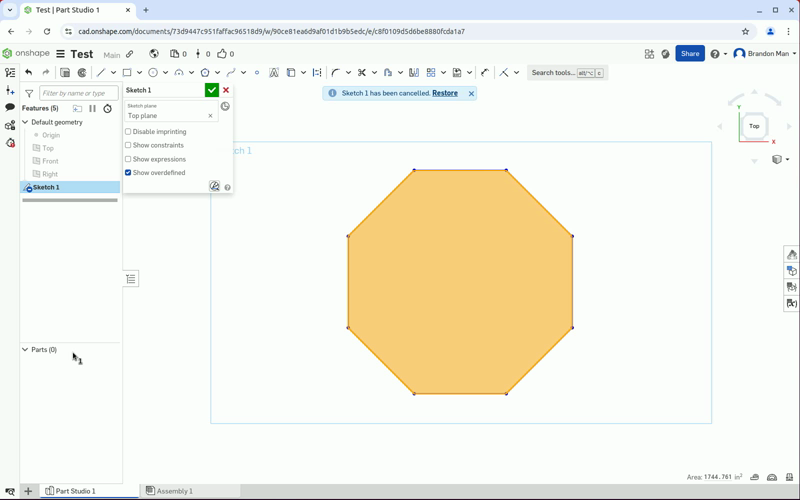
key(shift+y)
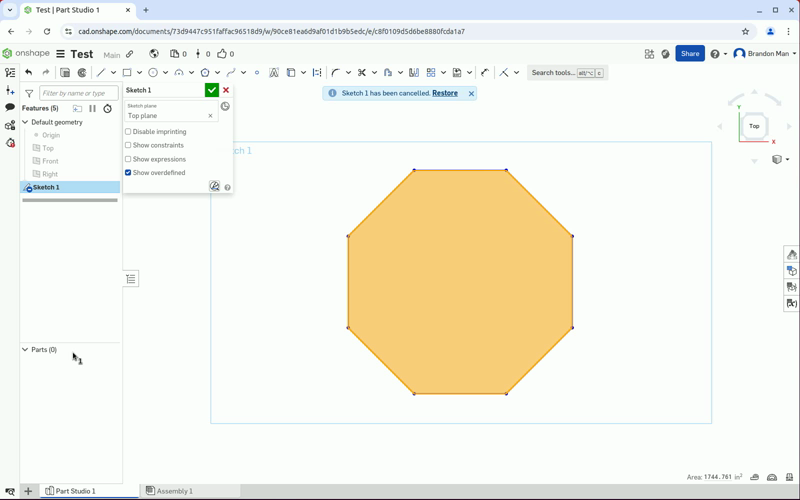
key(shift+e)
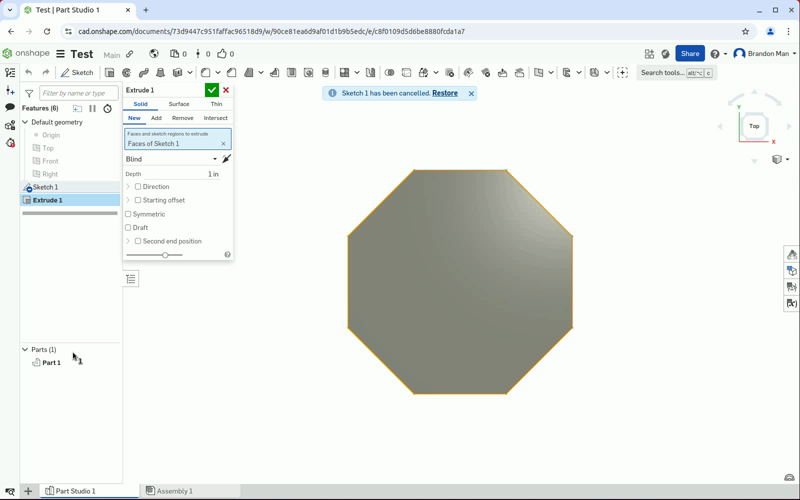
mouse_move(143, 106)
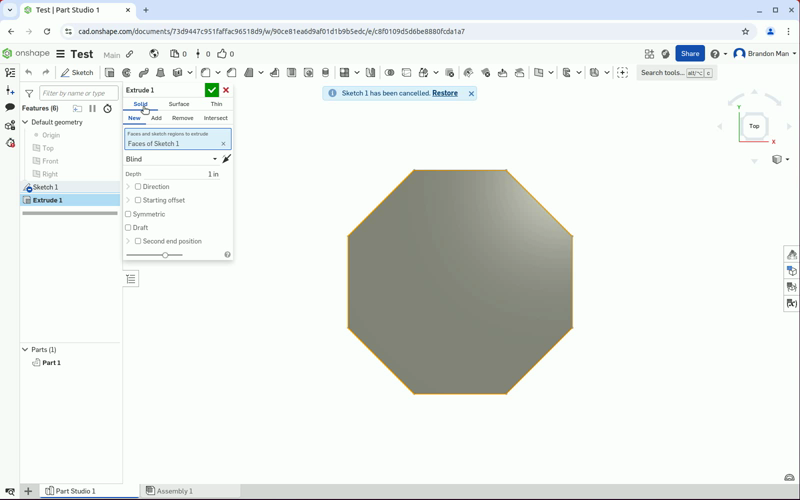
click(143, 106)
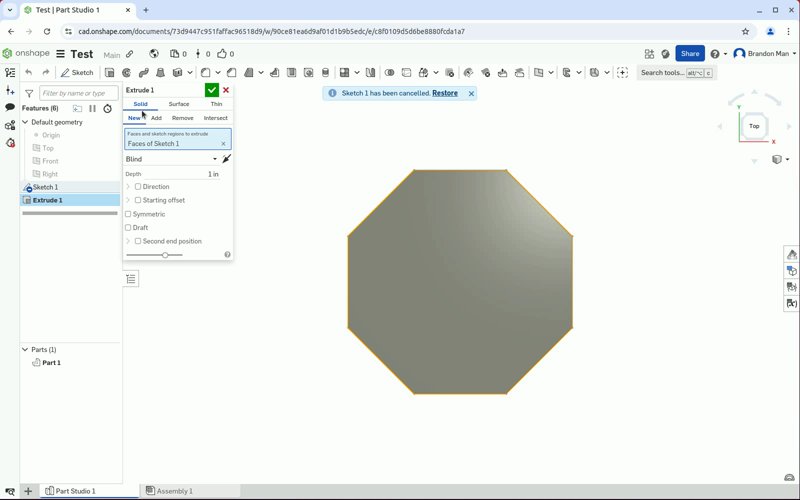
mouse_move(137, 120)
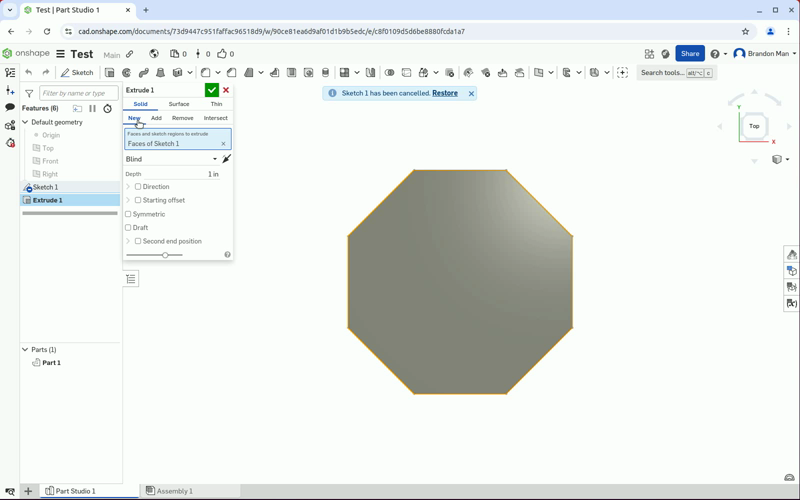
click(137, 120)
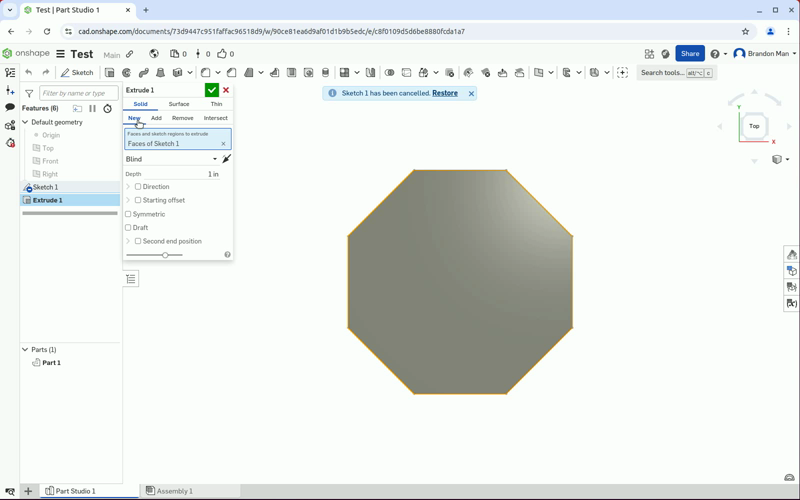
key(tab, 4)
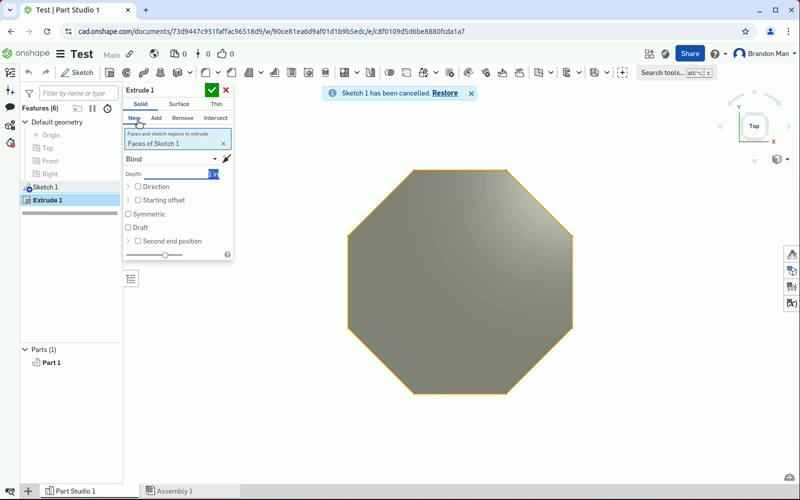
text(9.628)
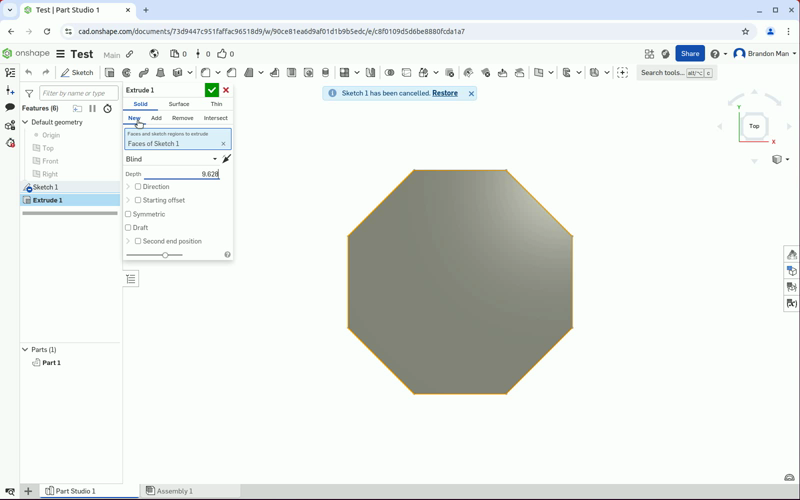
key(enter)
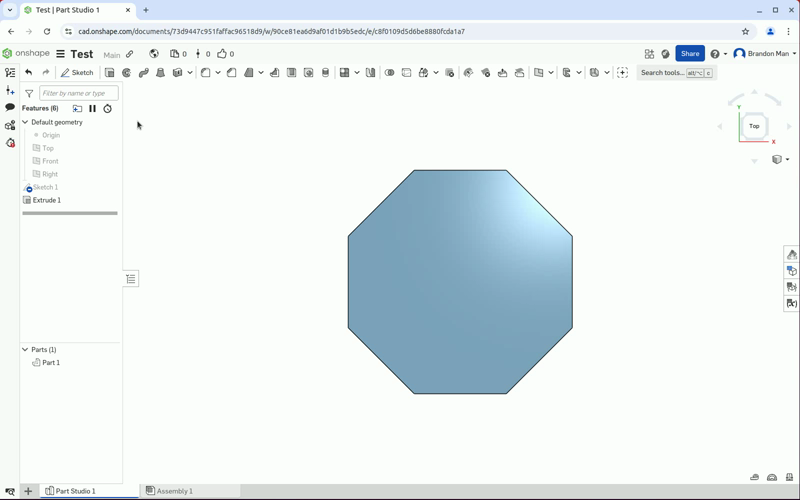
key(shift+h)
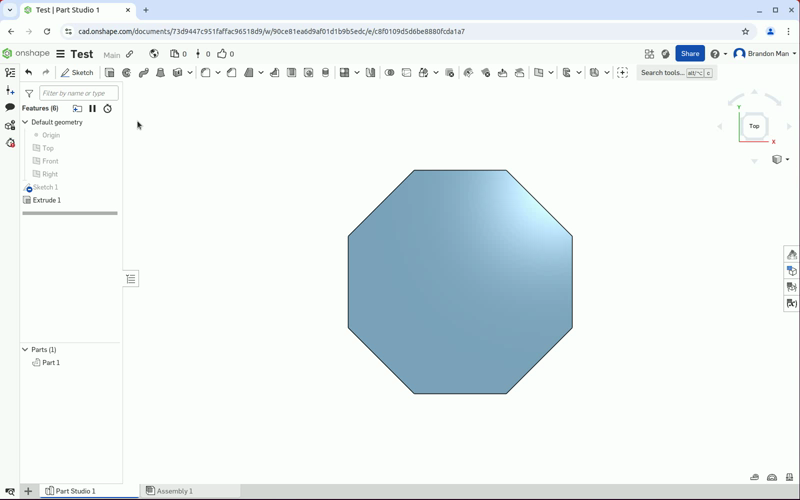
key(shift+h)
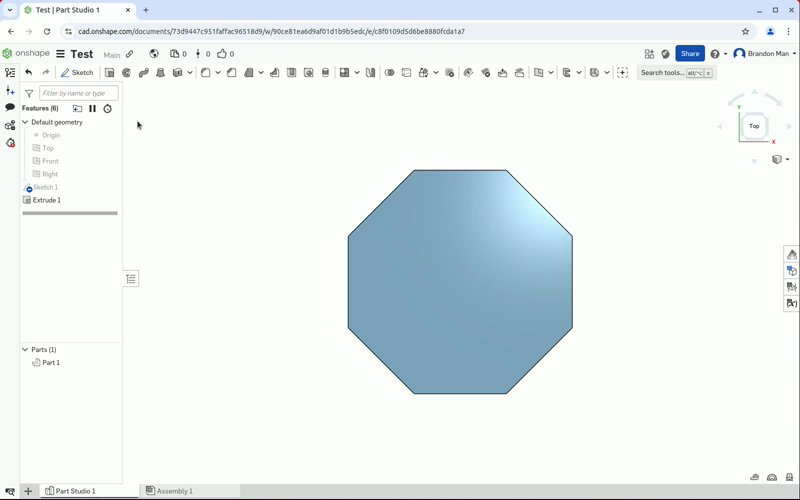
mouse_move(73, 189)
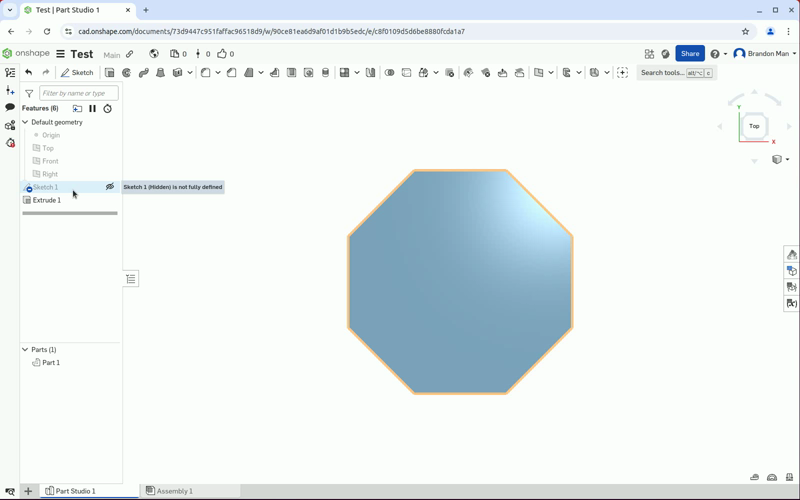
click(73, 189)
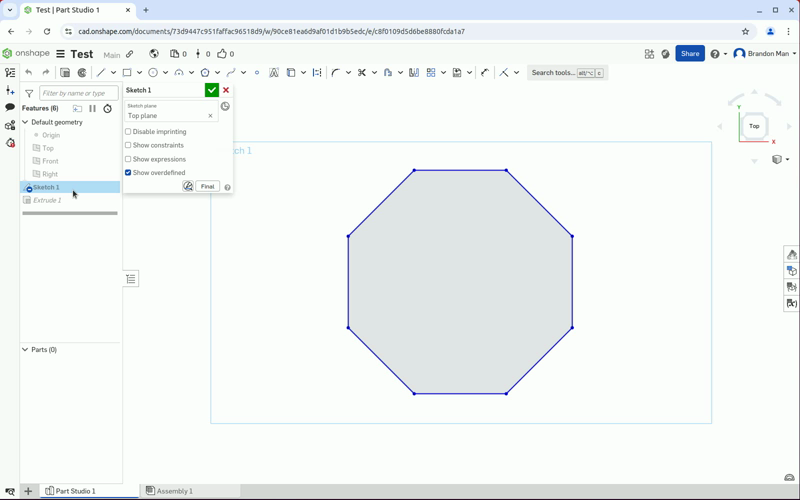
mouse_move(229, 92)
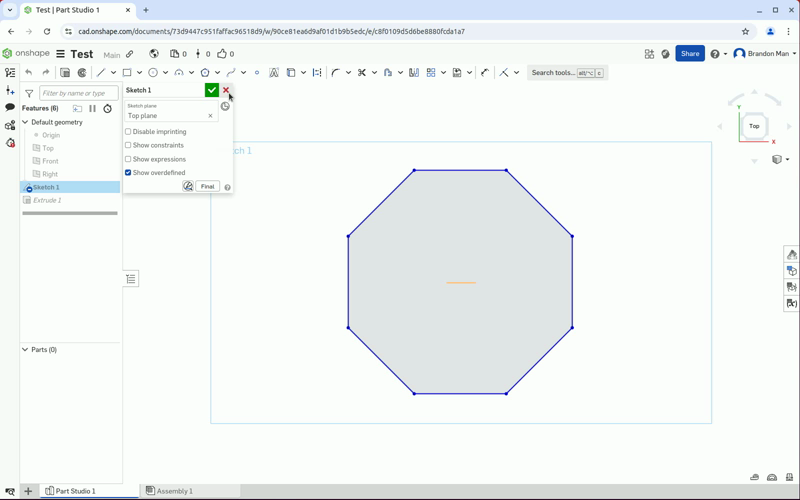
click(229, 92)
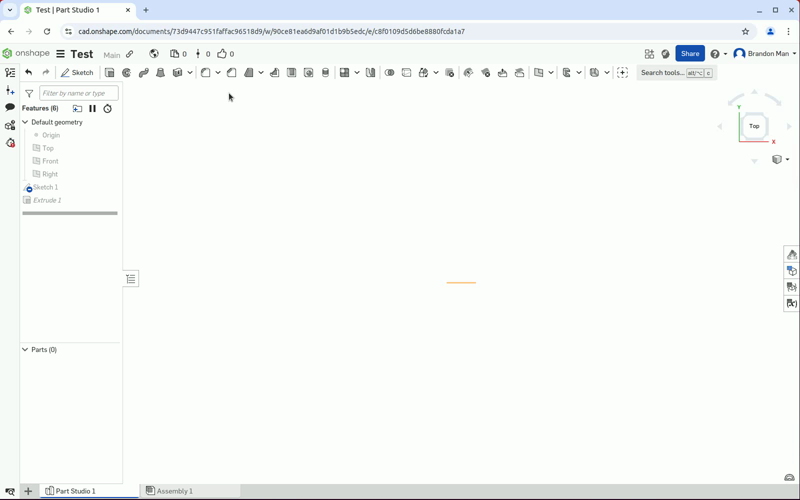
mouse_move(541, 75)
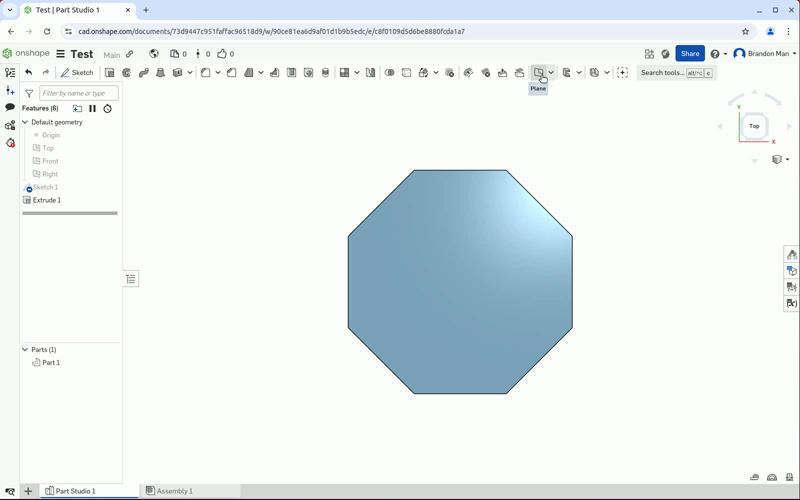
click(541, 75)
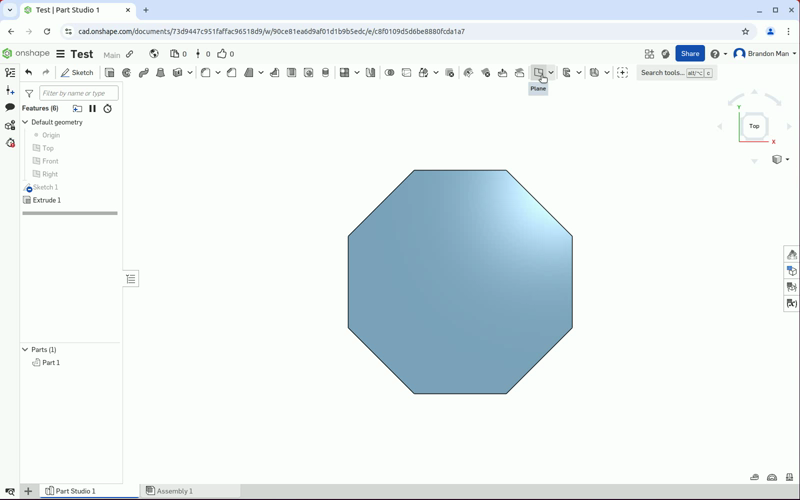
mouse_move(73, 150)
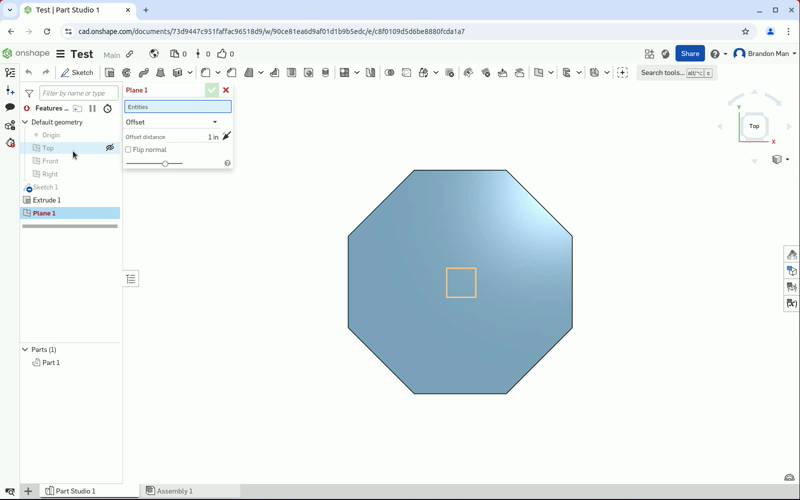
click(73, 150)
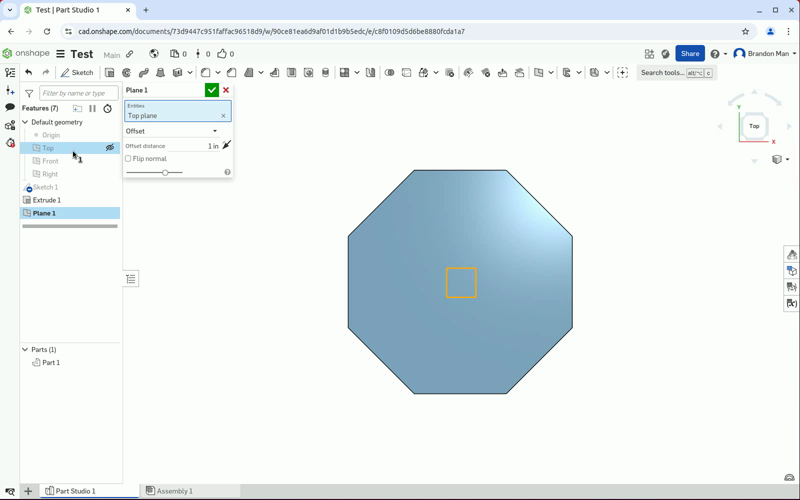
key(tab, 2)
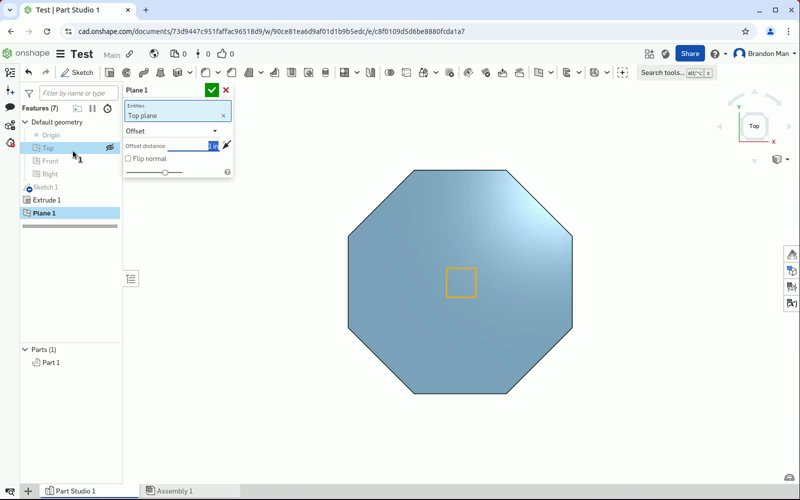
text(9.613)
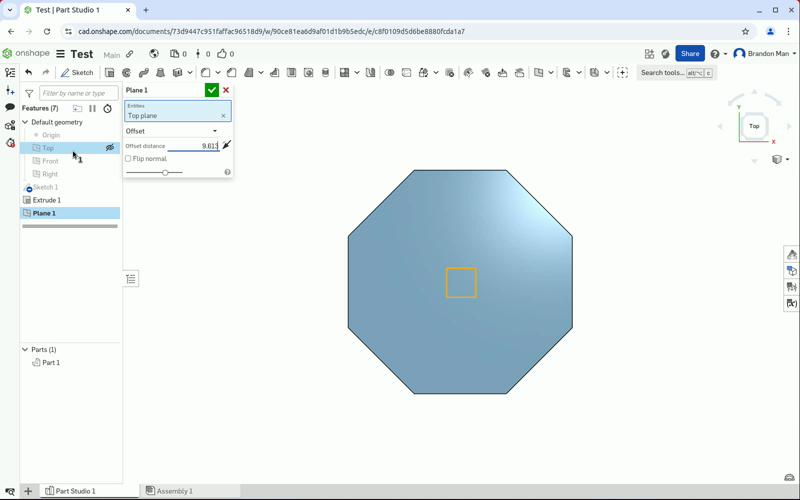
key(enter, 2)
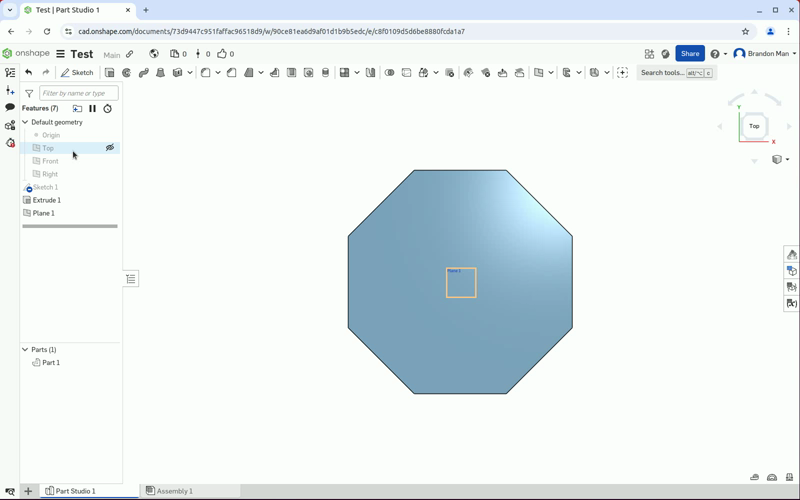
key(shift+s)
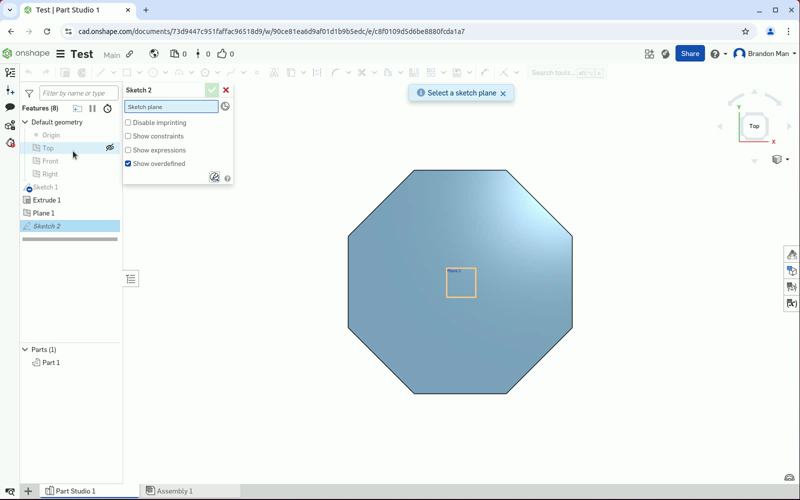
mouse_move(73, 215)
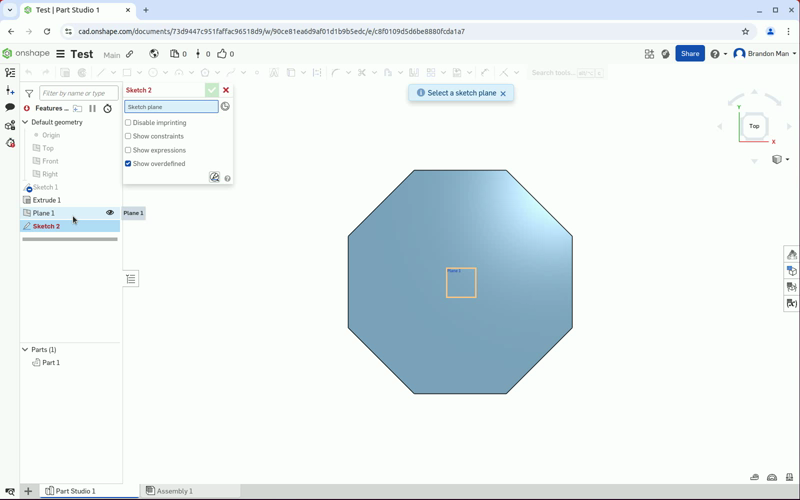
click(73, 215)
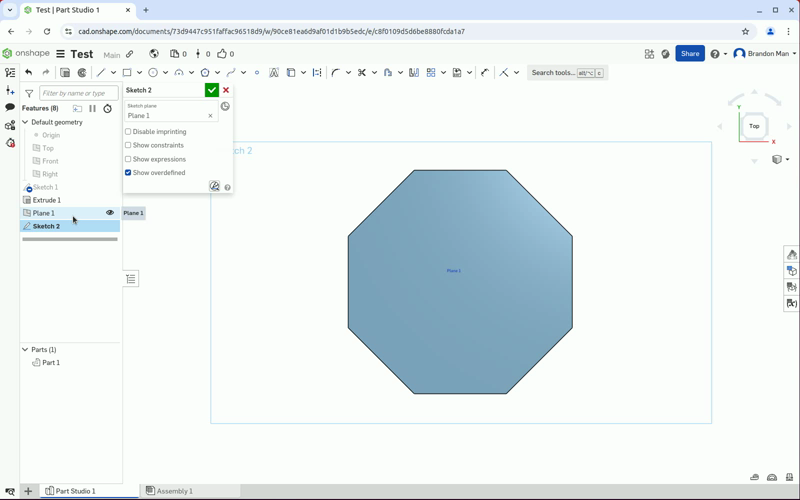
mouse_move(73, 352)
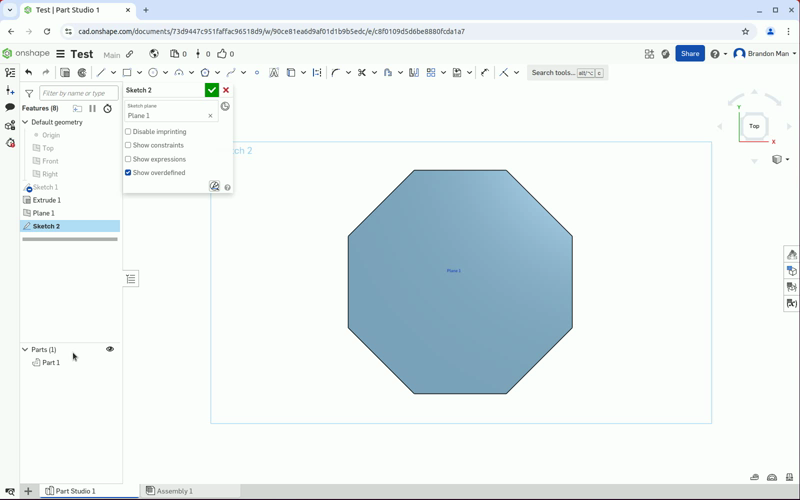
key(y)
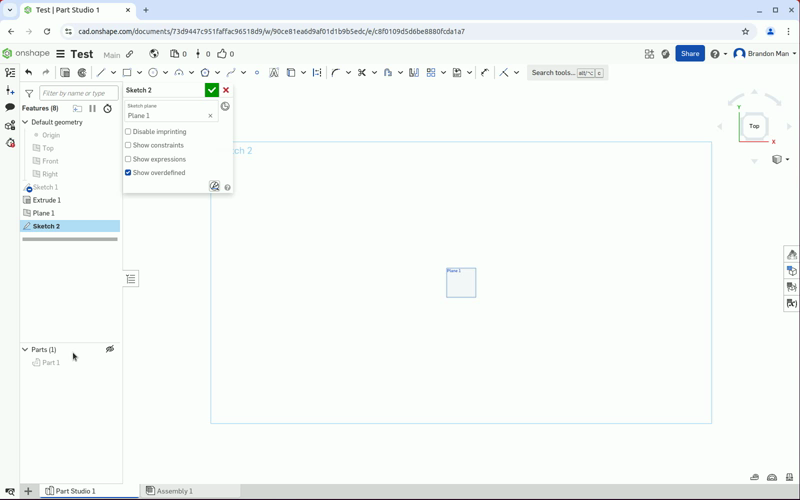
key(l)
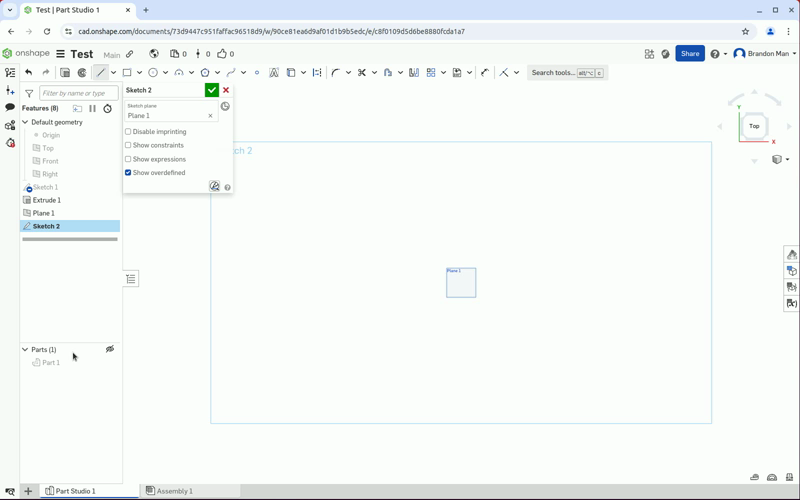
key_down(shift)
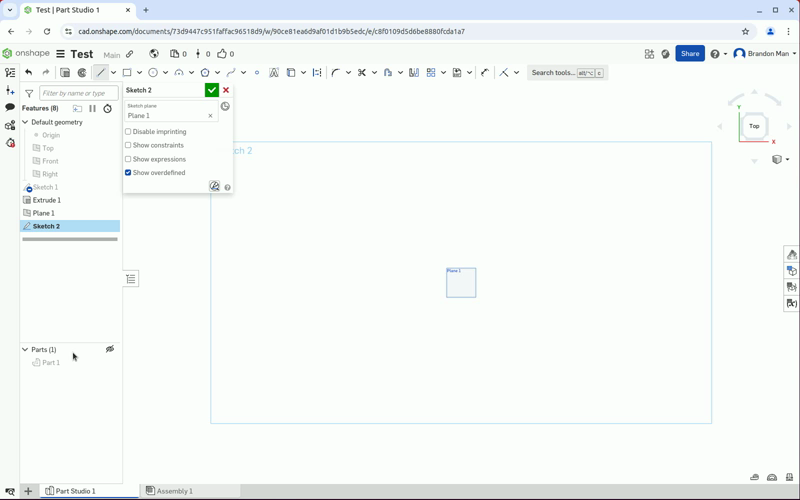
mouse_move(359, 323)
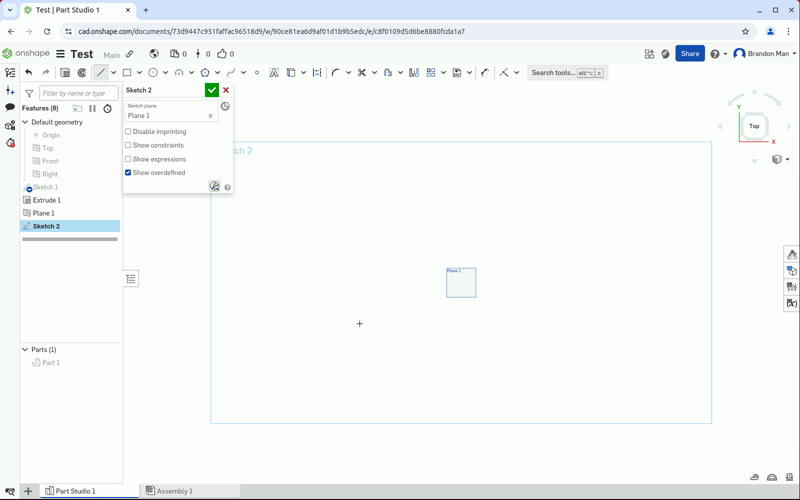
click(359, 323)
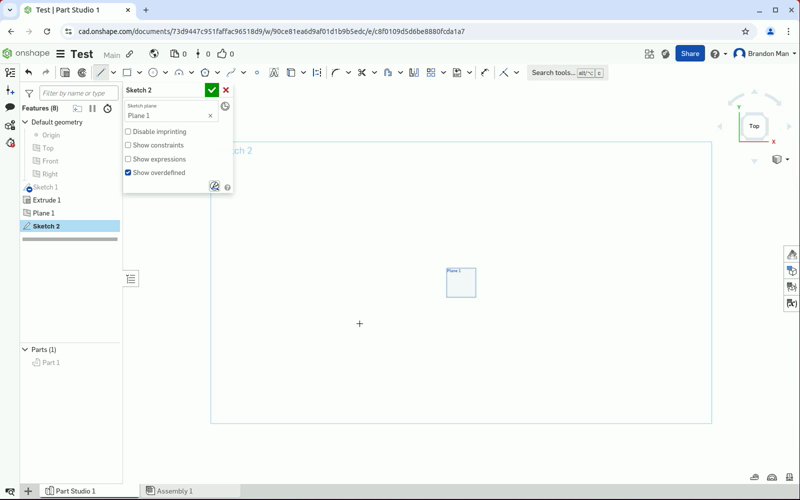
key_up(shift)
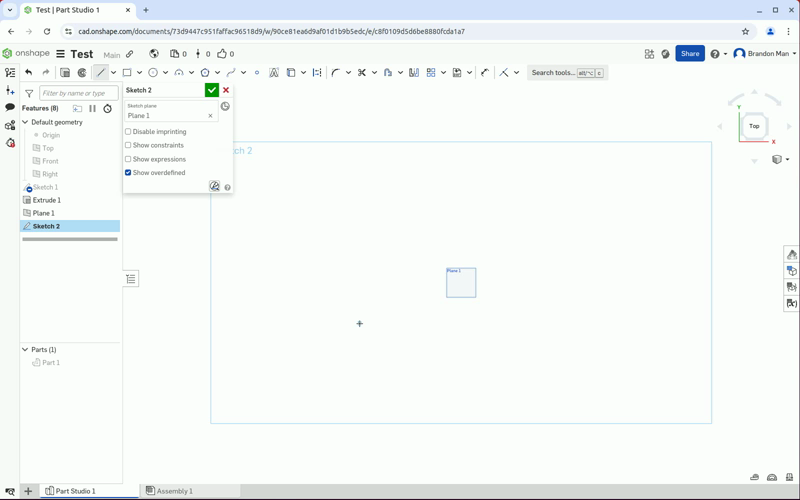
key_down(shift)
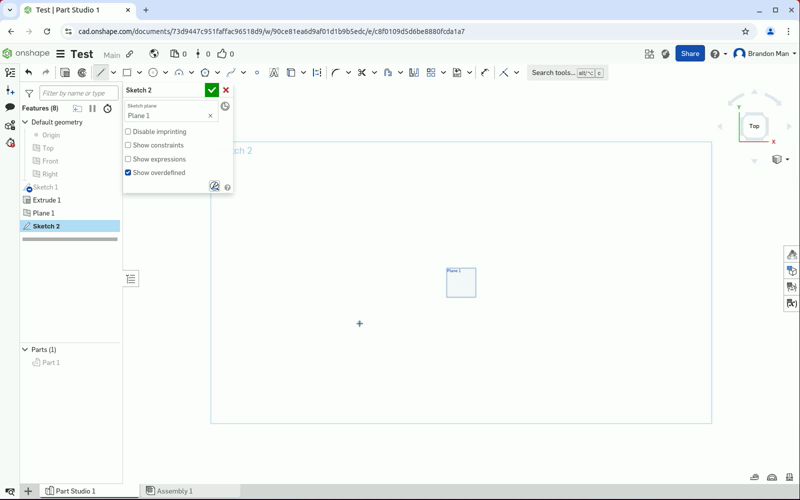
mouse_move(419, 382)
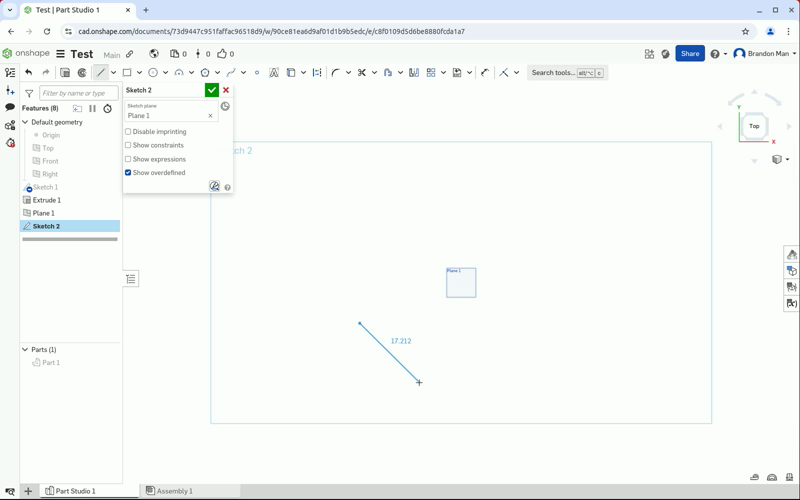
click(419, 382)
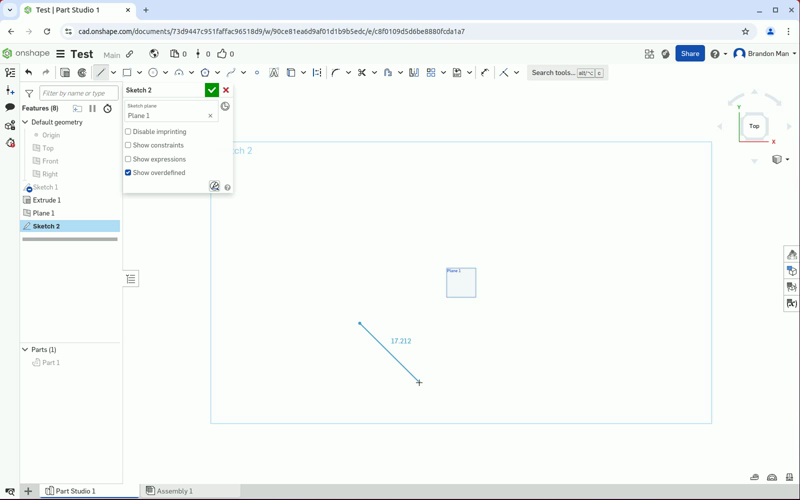
key_up(shift)
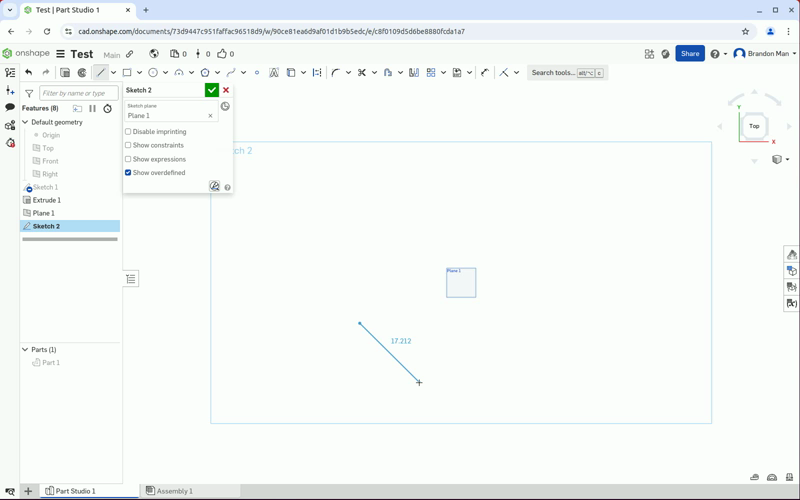
key_down(shift)
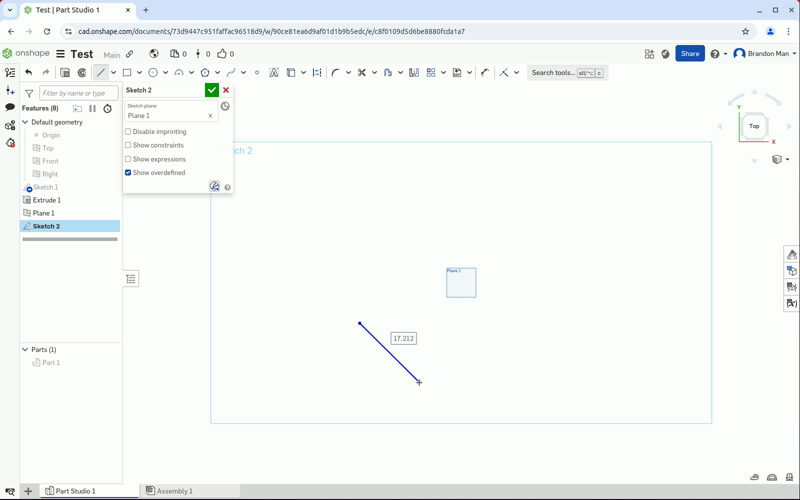
mouse_move(501, 382)
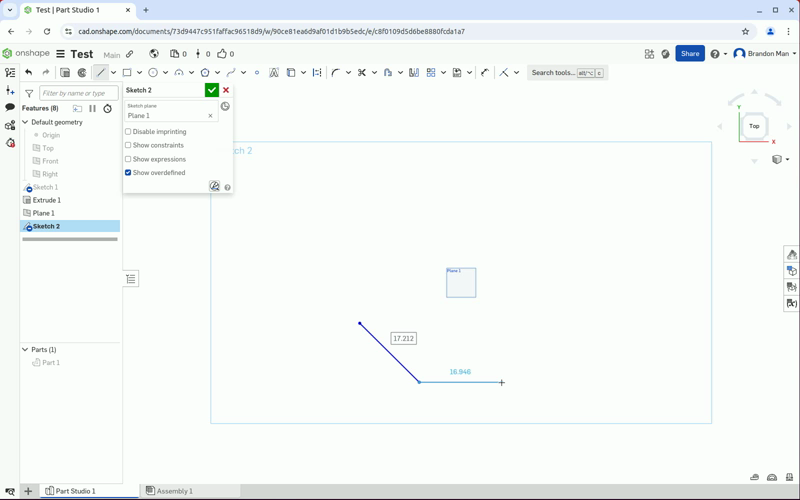
click(501, 382)
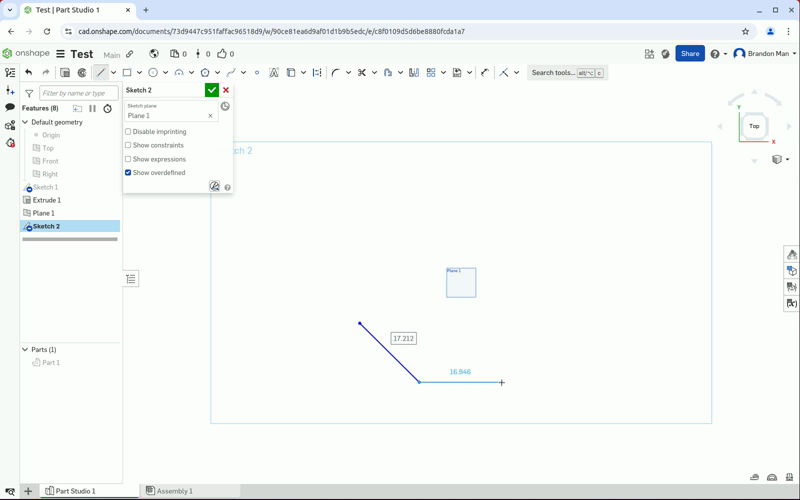
key_up(shift)
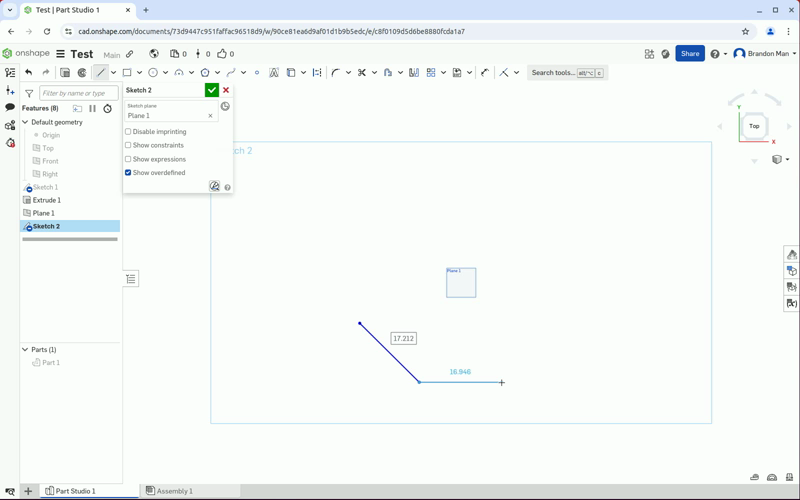
key_down(shift)
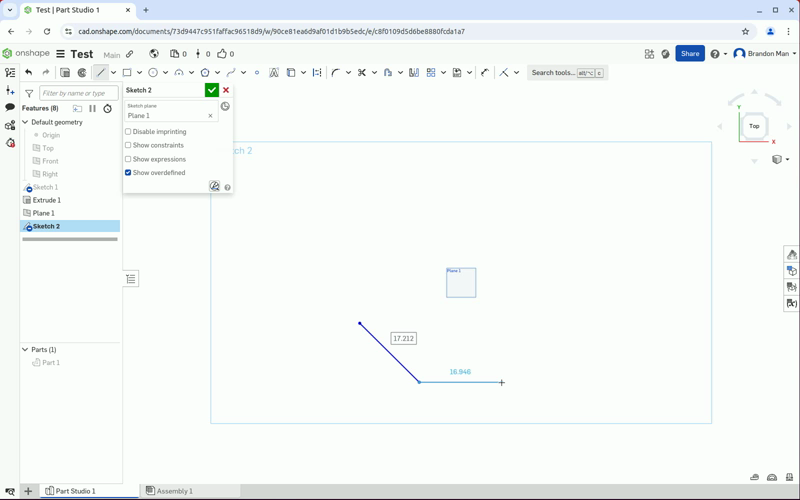
mouse_move(560, 323)
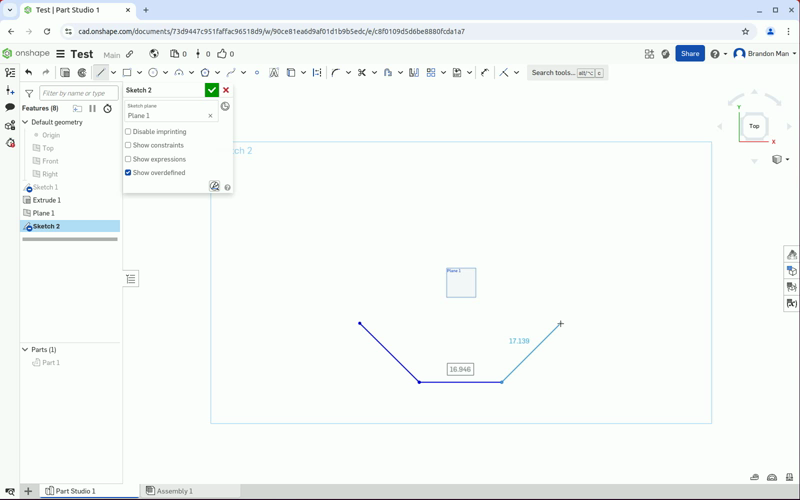
click(560, 323)
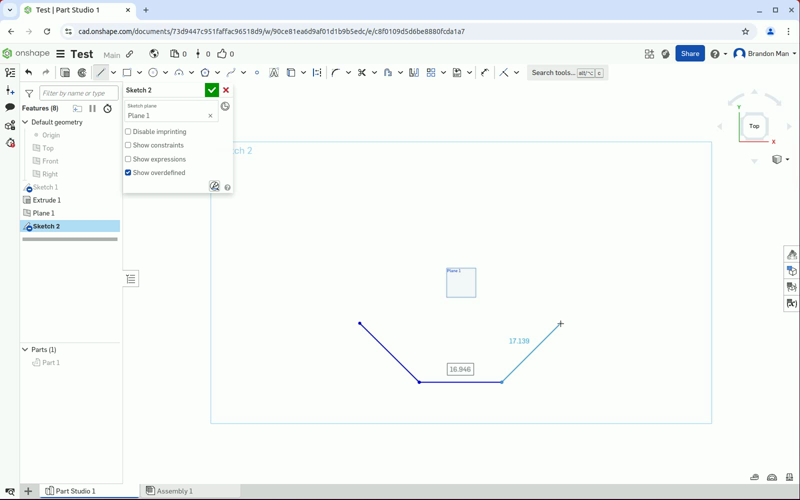
key_up(shift)
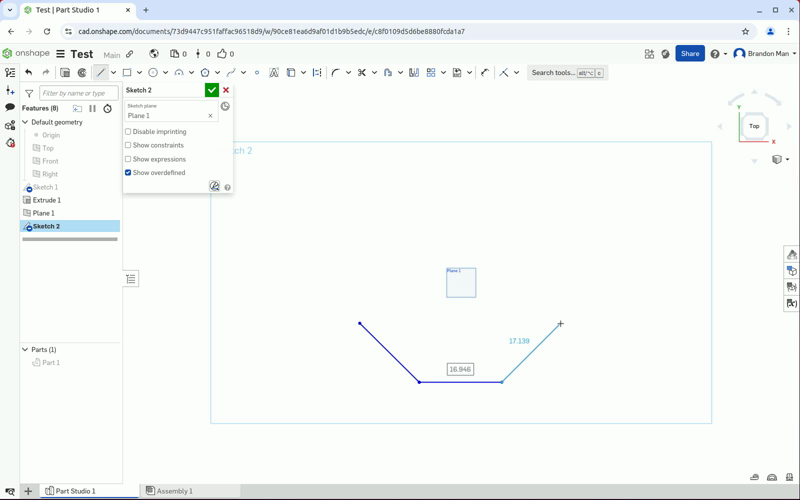
key_down(shift)
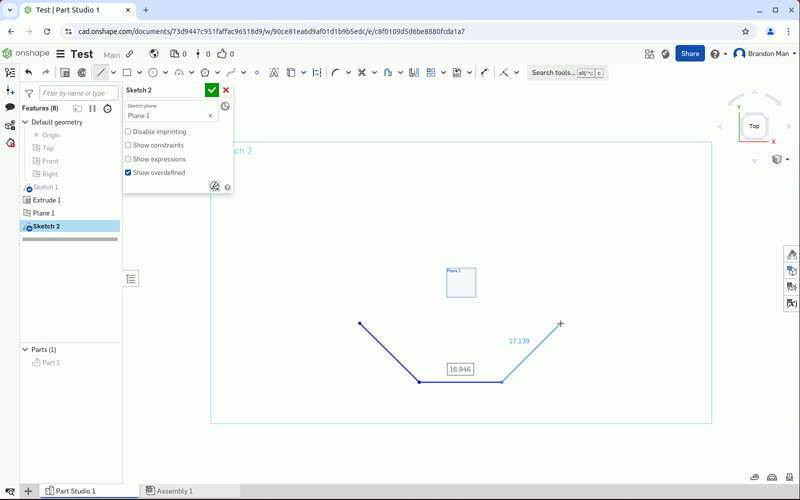
mouse_move(560, 240)
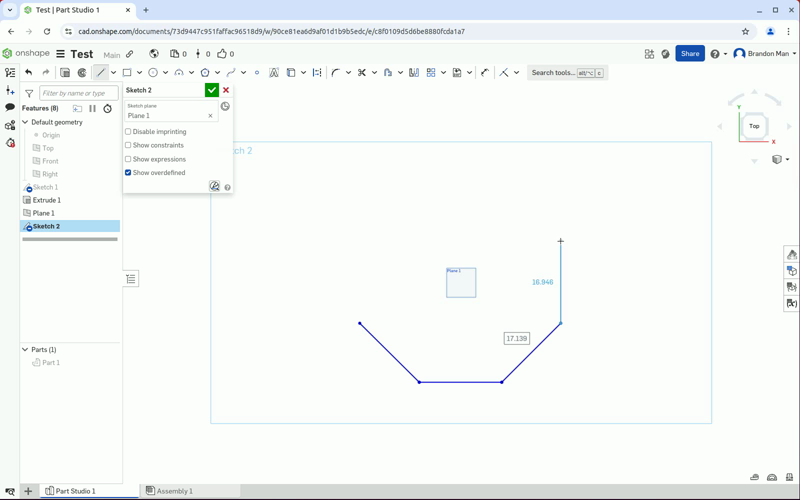
click(560, 240)
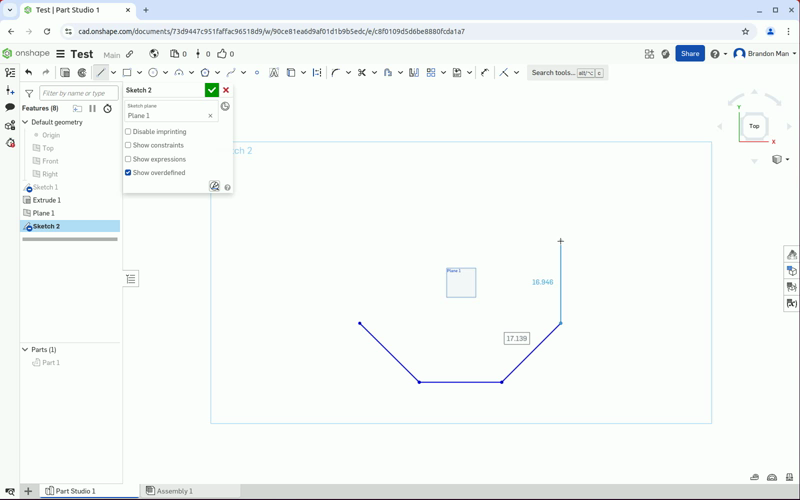
key_up(shift)
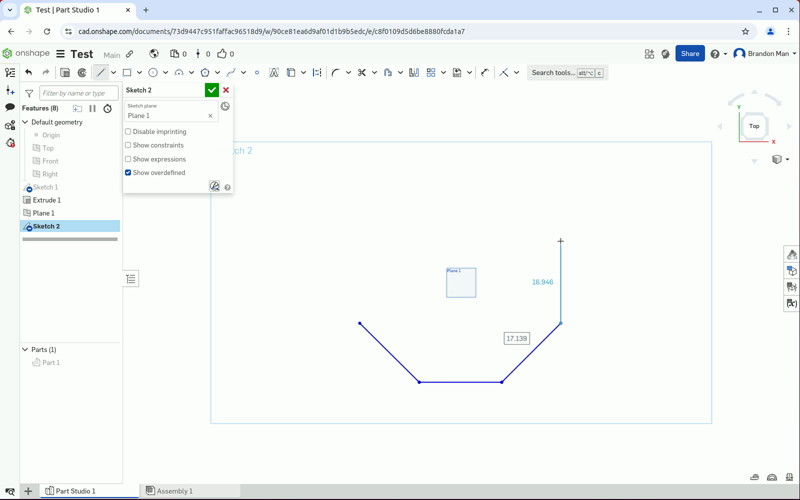
key_down(shift)
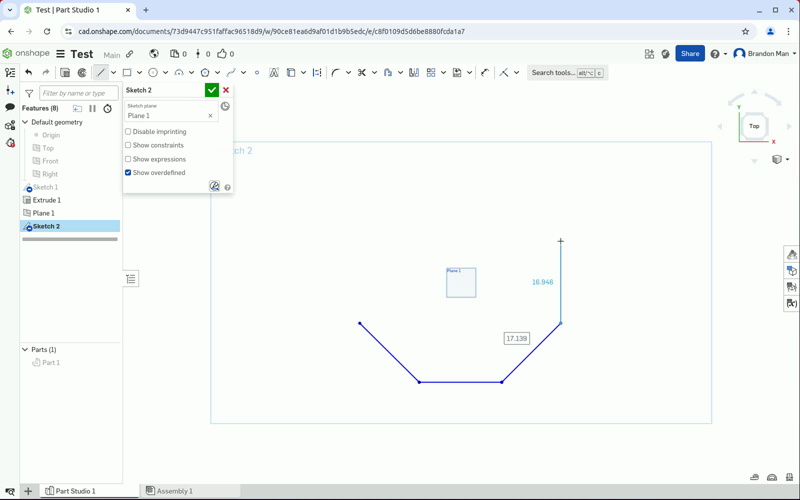
mouse_move(501, 181)
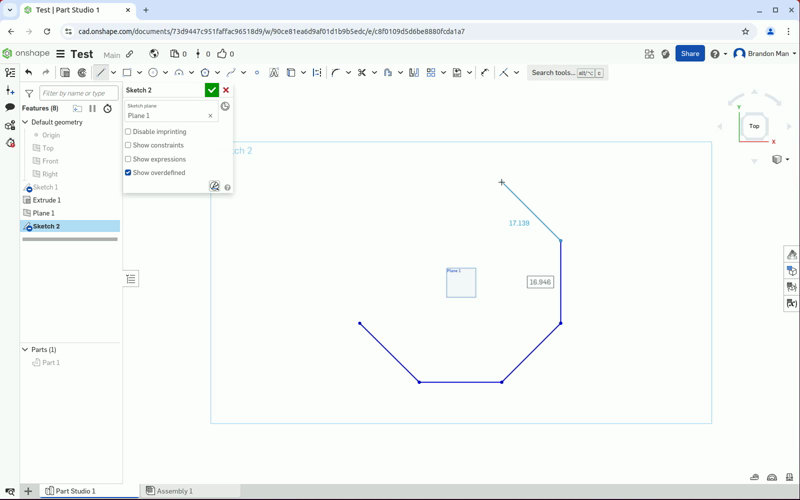
click(501, 181)
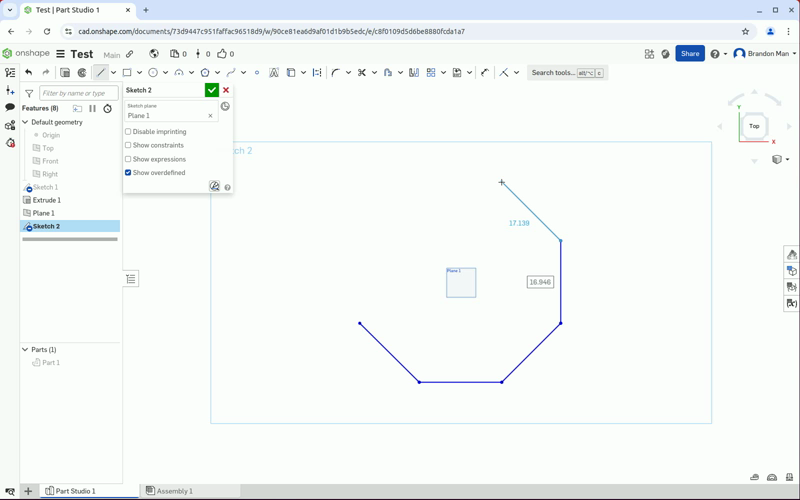
key_up(shift)
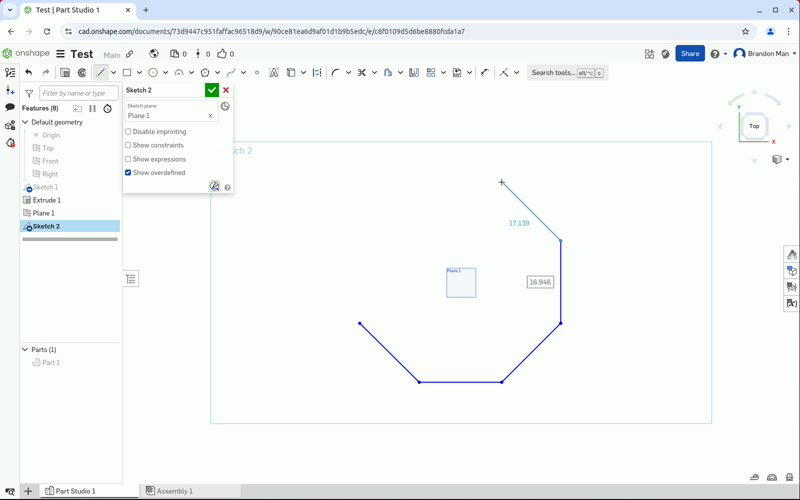
key_down(shift)
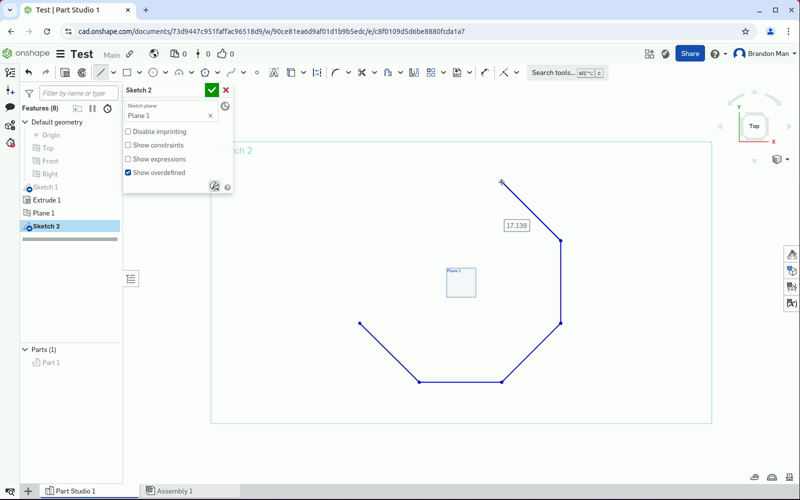
mouse_move(419, 181)
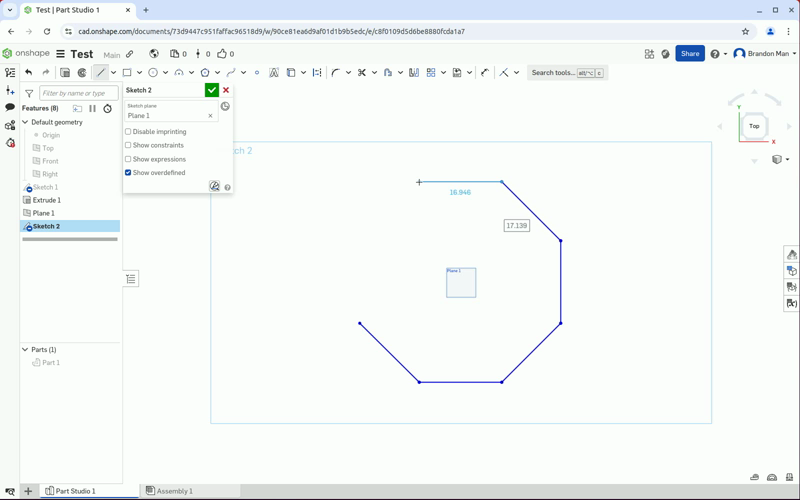
click(419, 181)
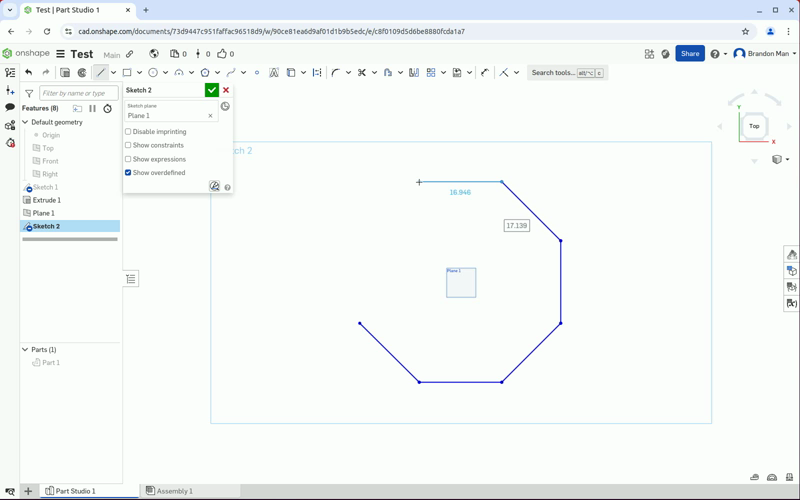
key_up(shift)
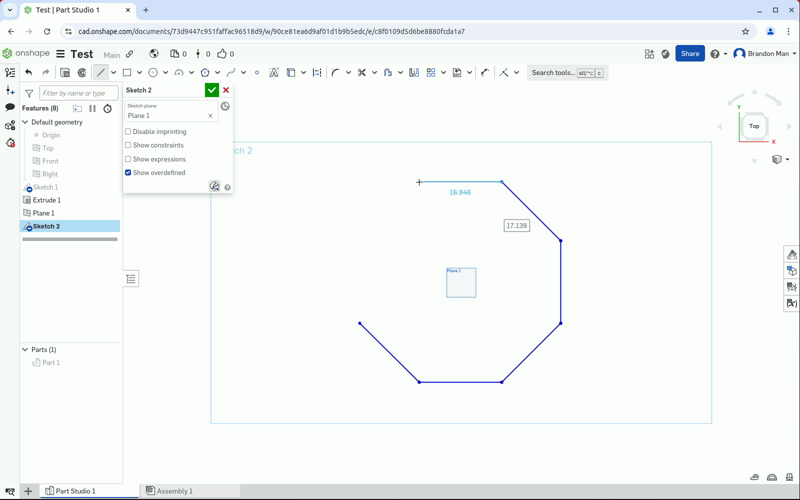
key_down(shift)
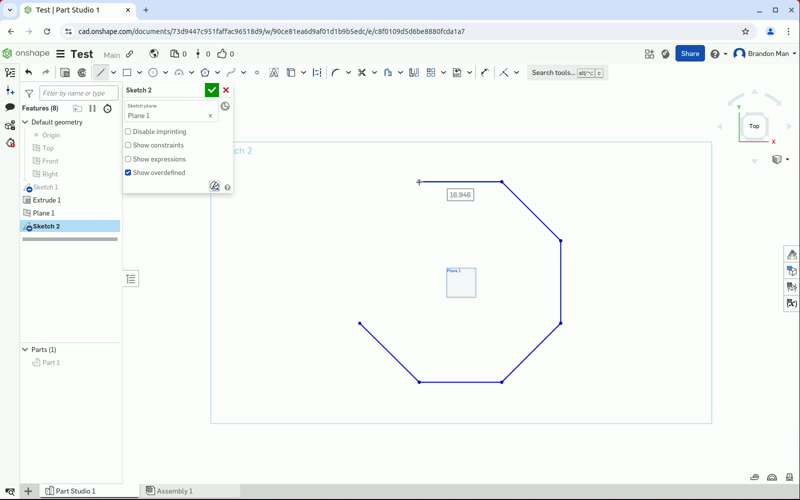
mouse_move(359, 240)
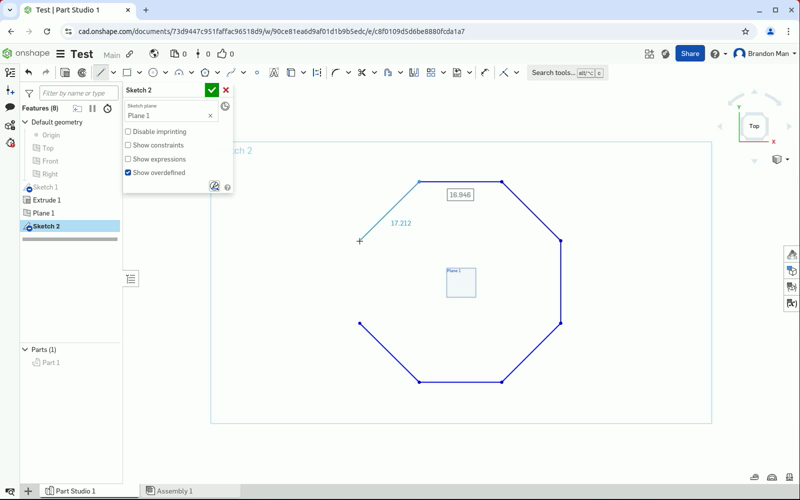
click(359, 240)
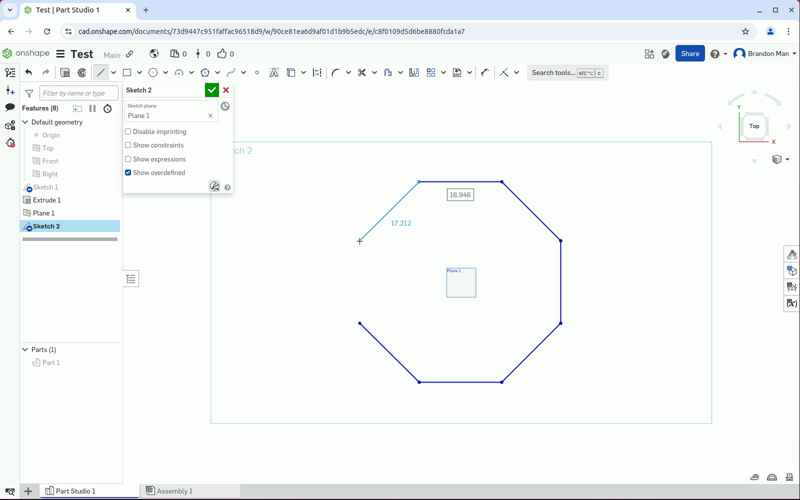
key_up(shift)
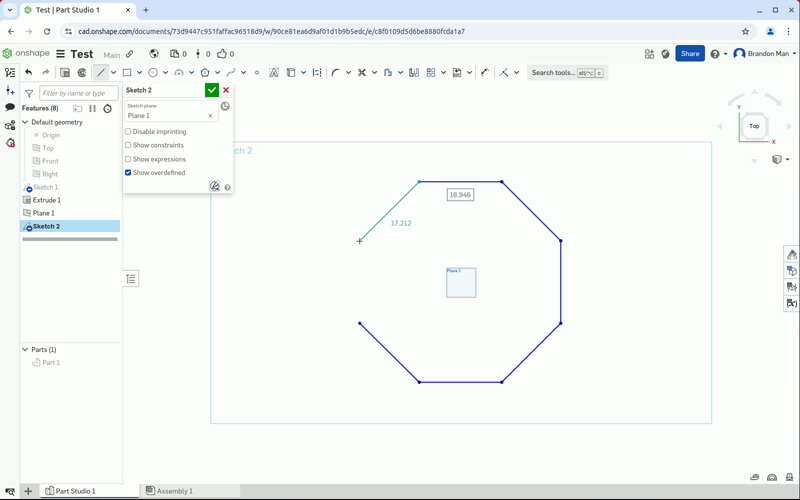
key_down(shift)
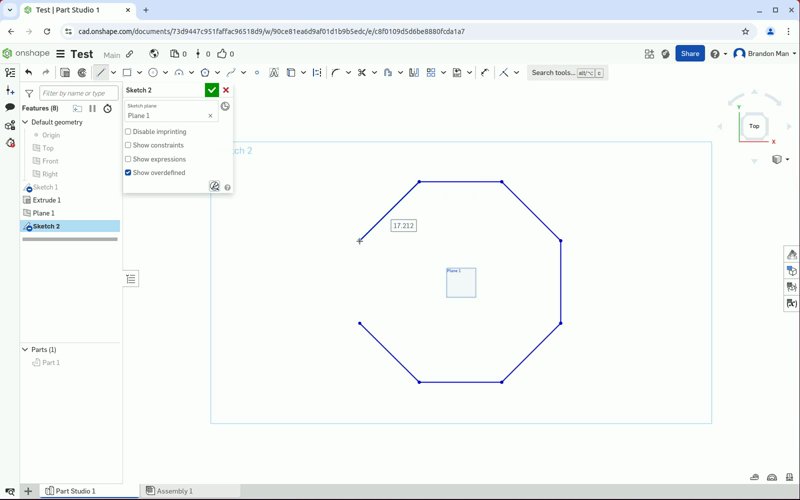
mouse_move(359, 323)
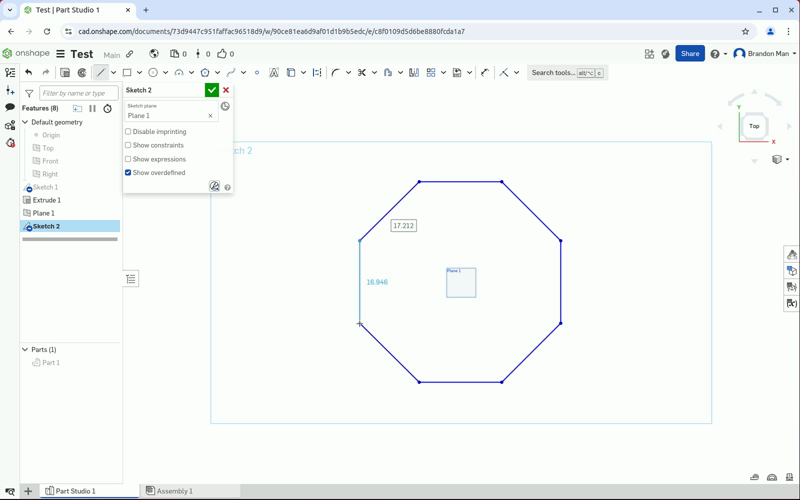
key_up(shift)
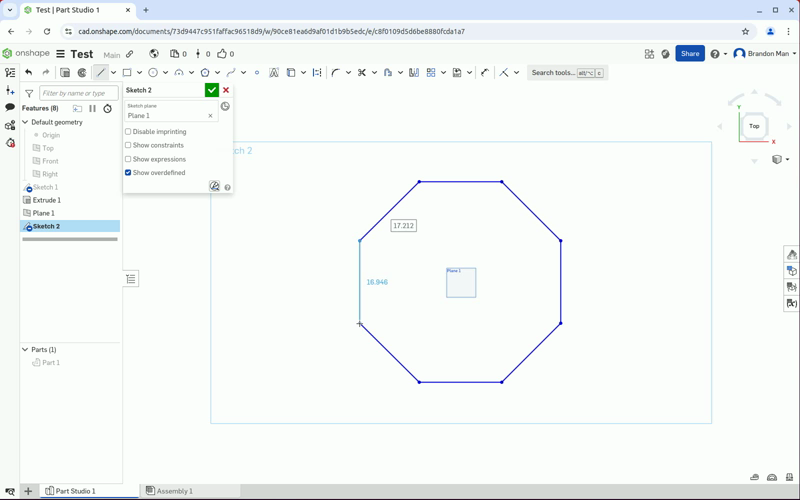
click(359, 323)
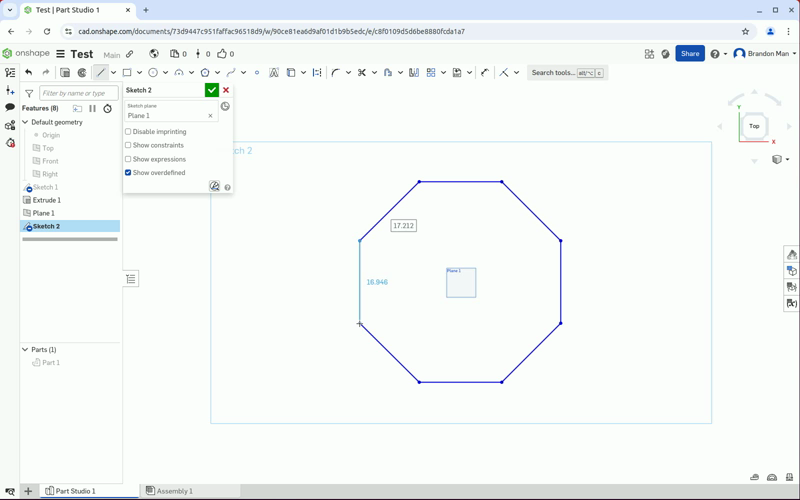
key(esc)
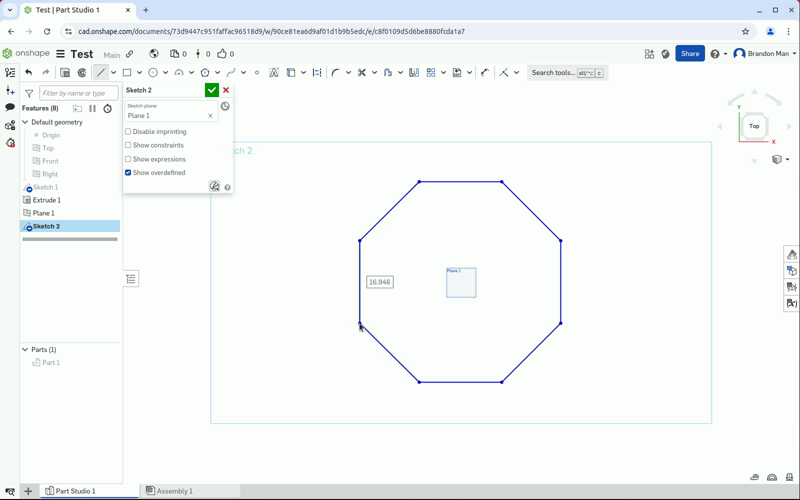
mouse_move(432, 331)
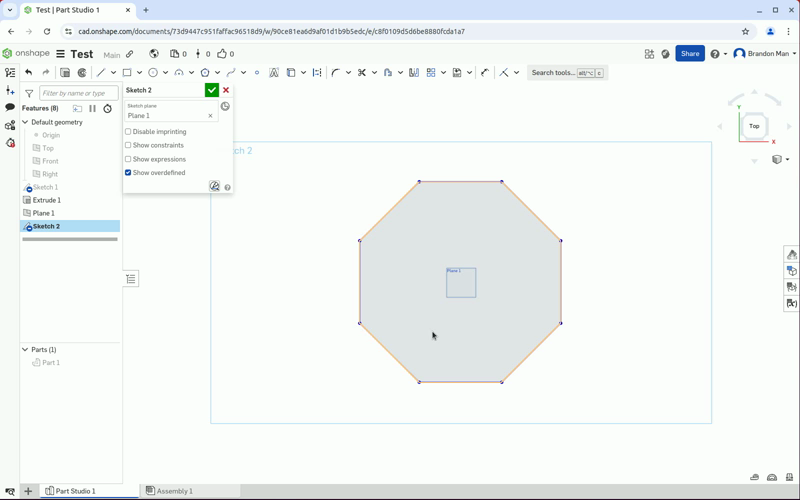
click(432, 331)
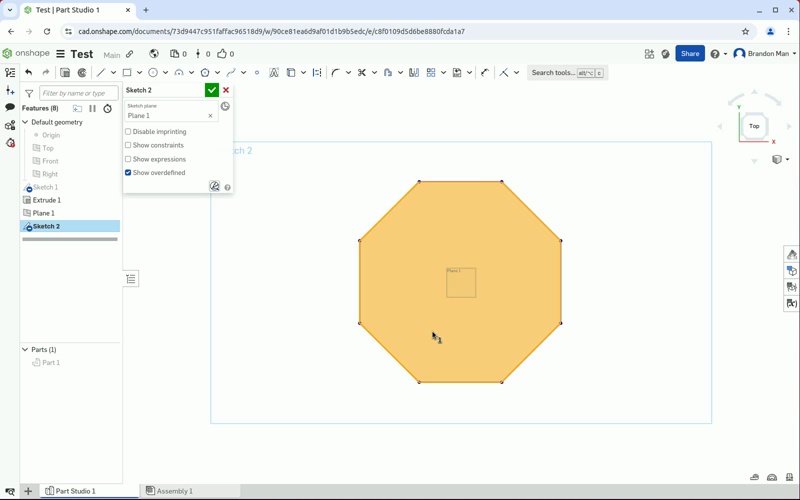
mouse_move(73, 352)
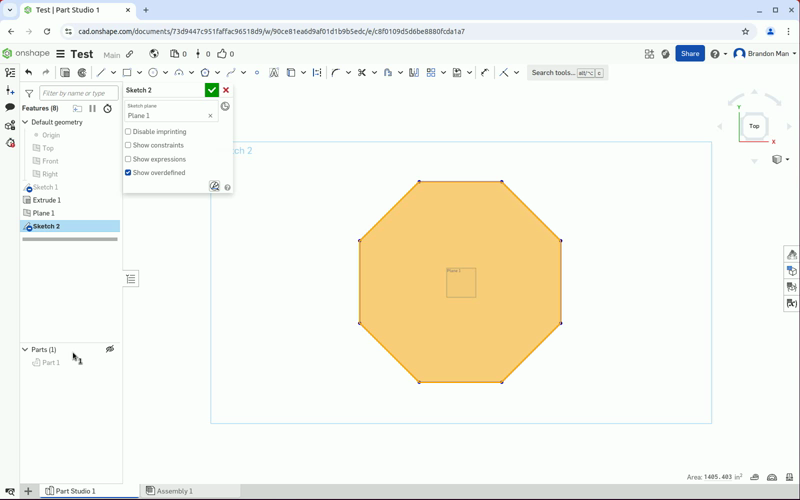
key(shift+y)
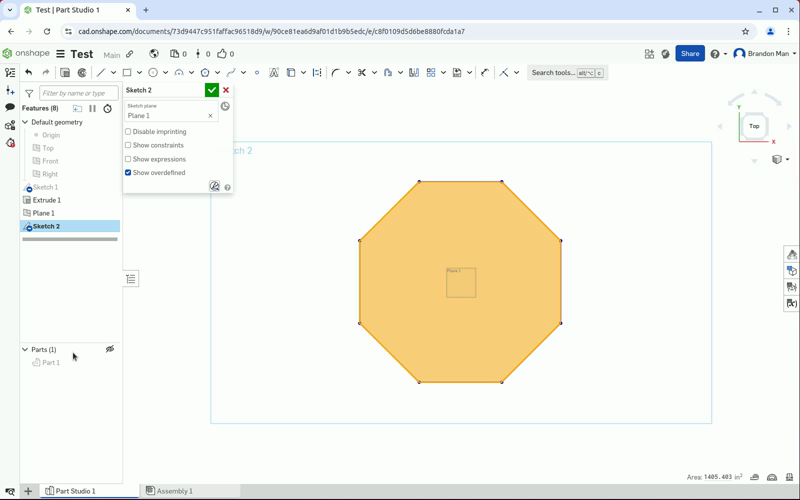
key(shift+e)
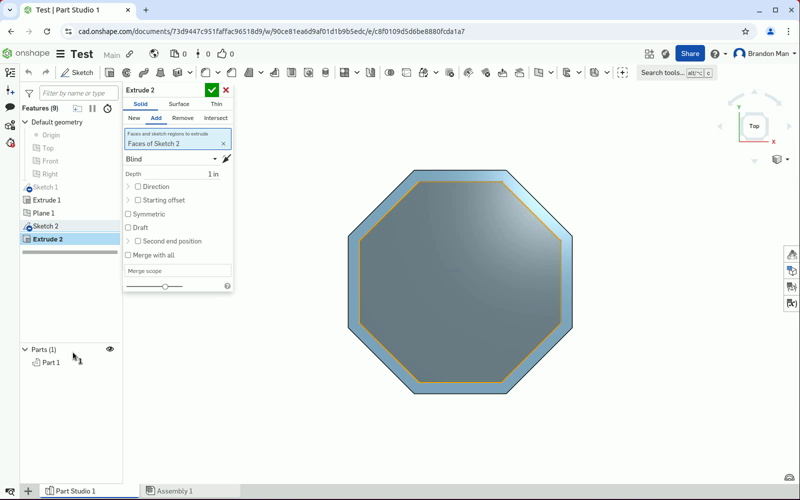
mouse_move(143, 106)
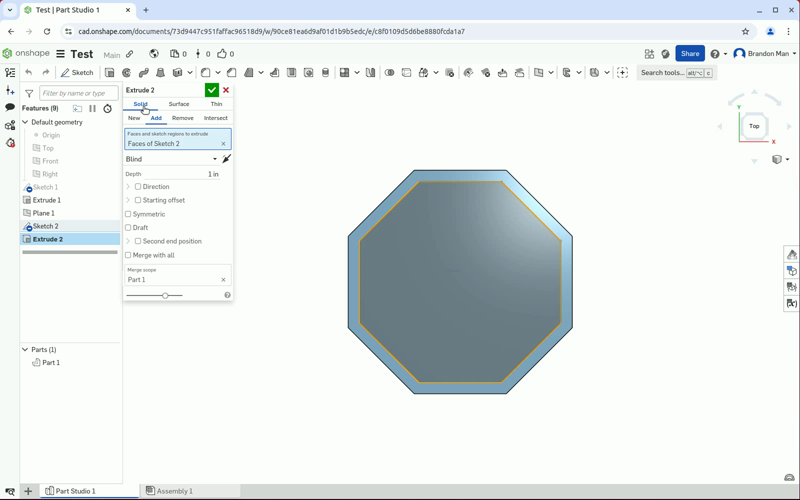
click(143, 106)
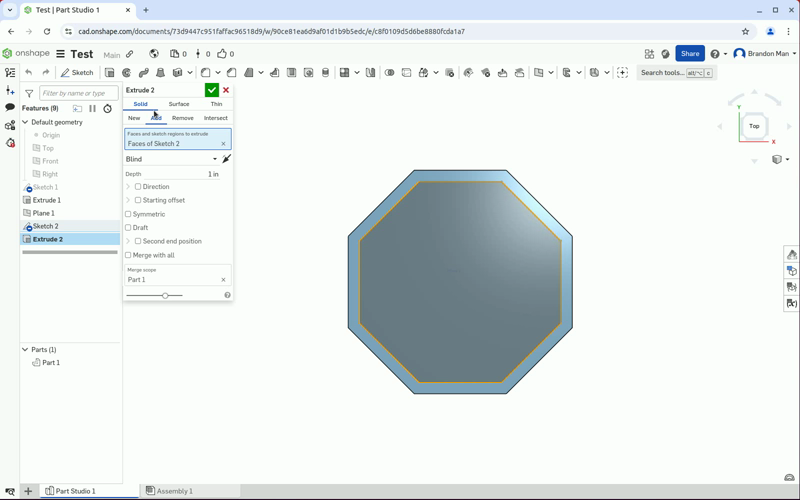
mouse_move(186, 120)
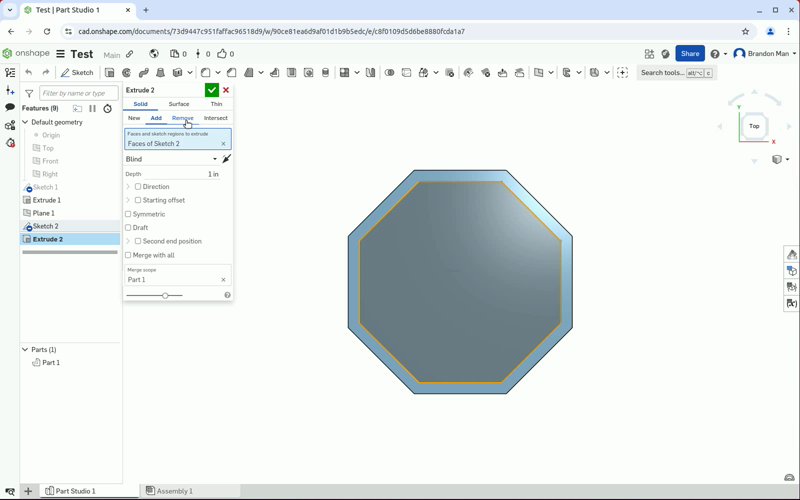
click(186, 120)
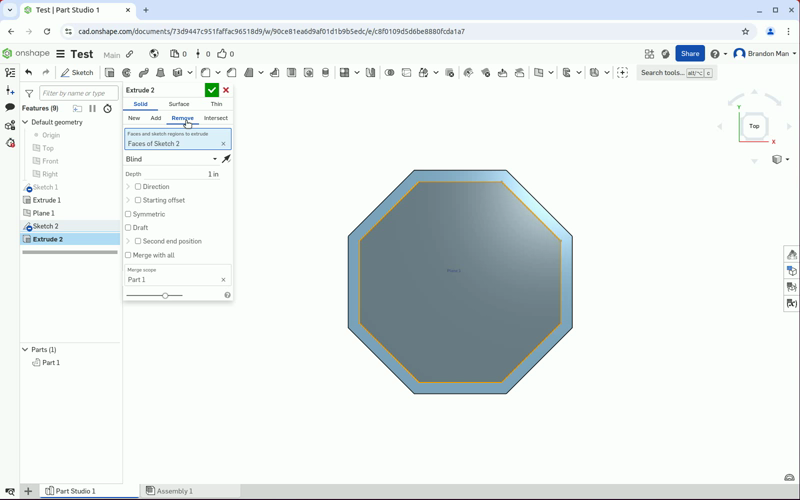
key(tab, 4)
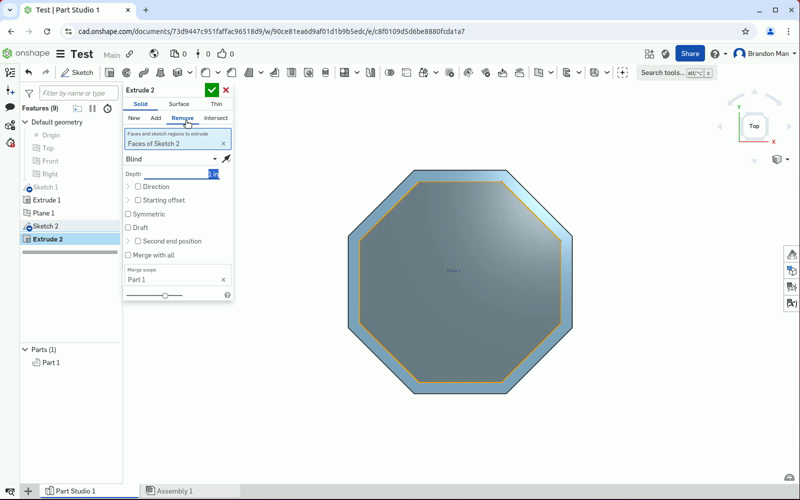
text(2.407)
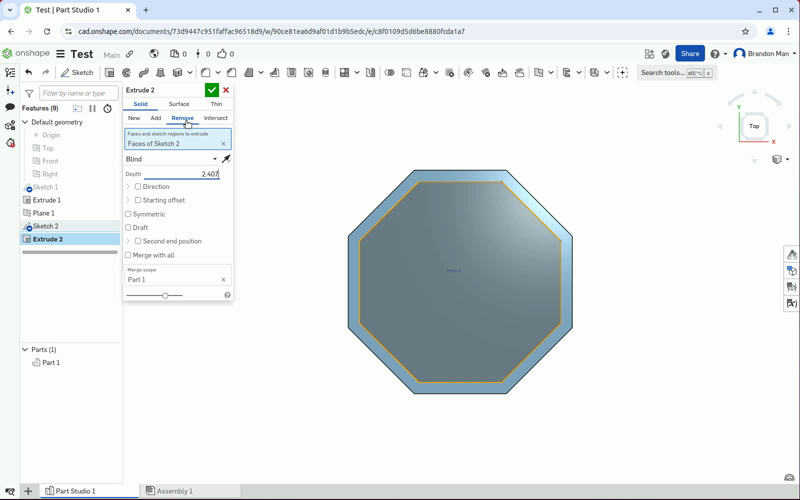
key(tab, 6)
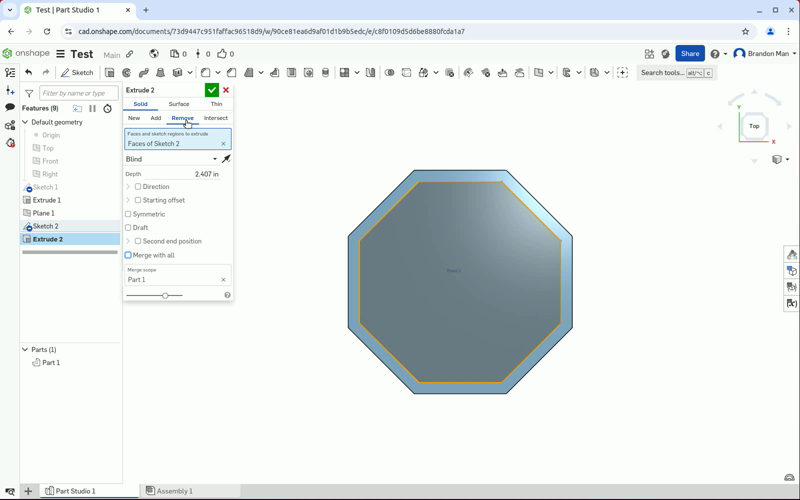
key(space)
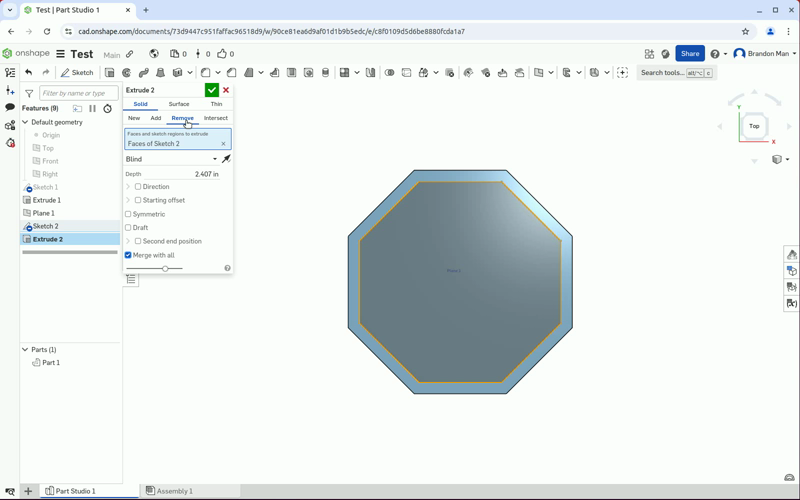
key(enter)
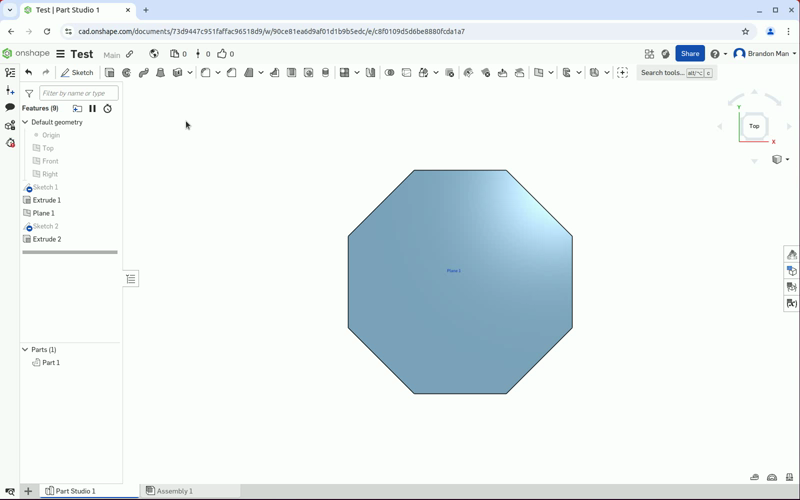
key(shift+h)
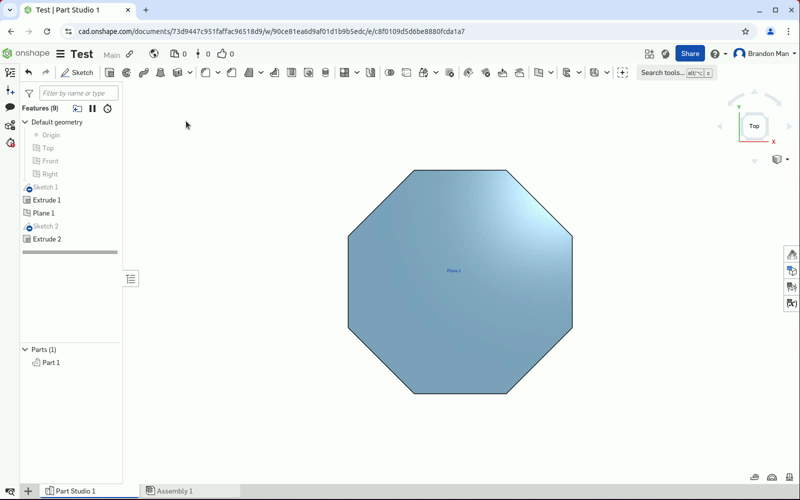
key(shift+h)
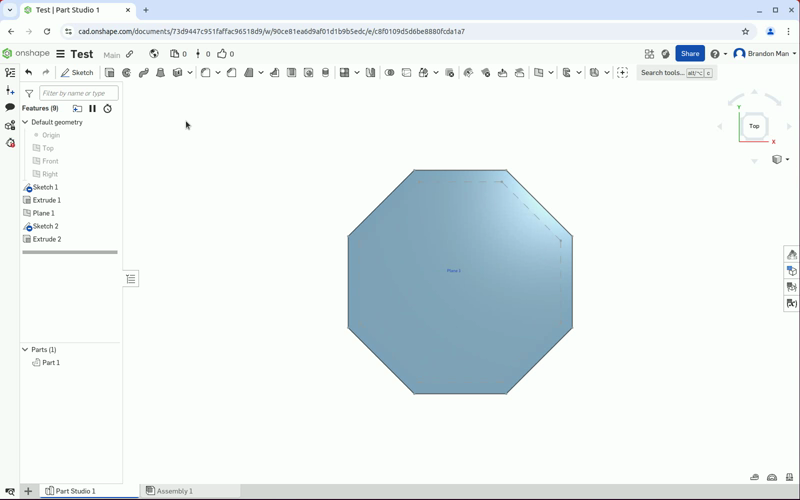
key(shift+7)
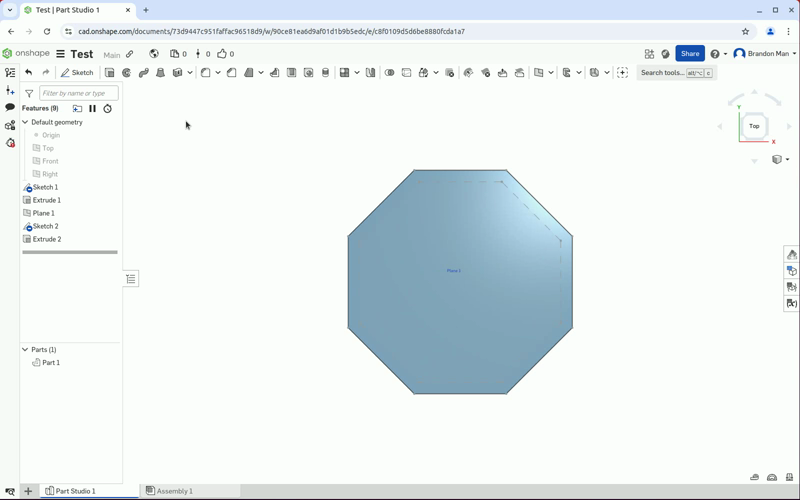
key(up, 3)
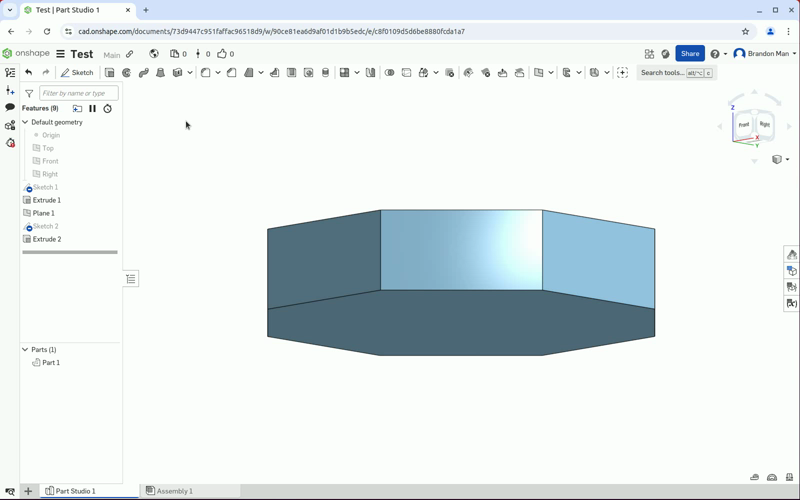
key(left, 3)
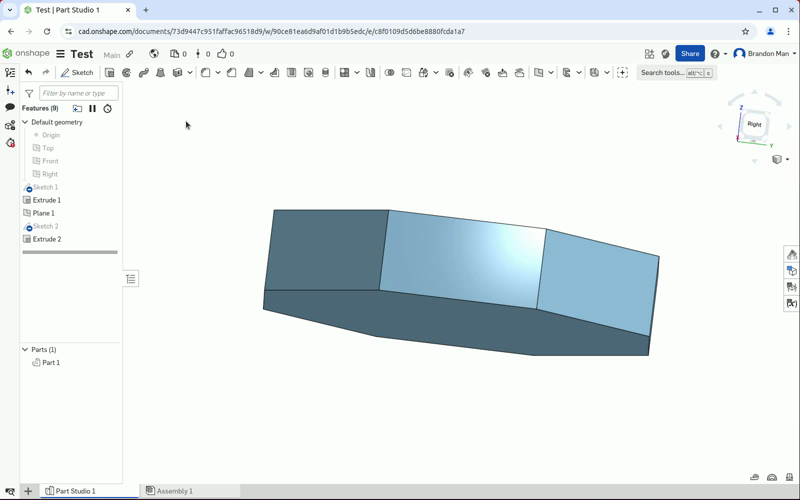
key(right, 3)
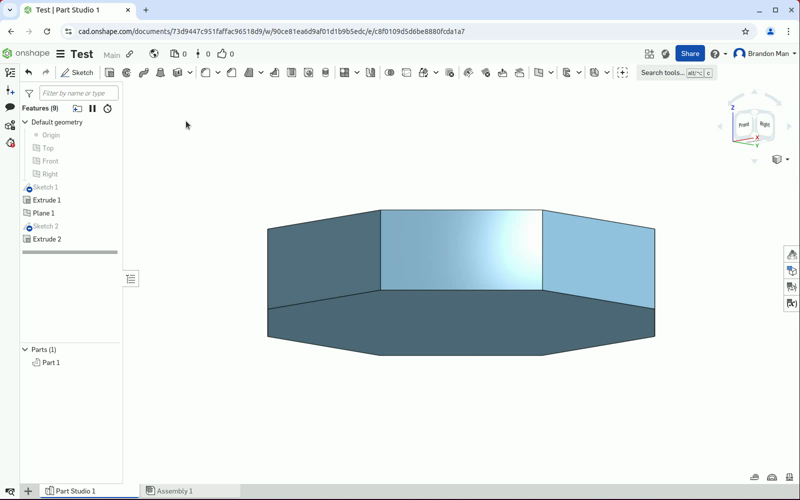
key(down, 3)
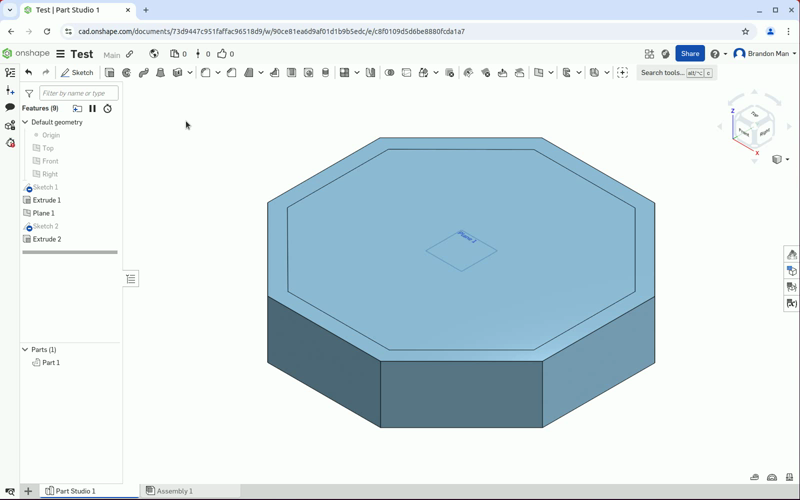
mouse_move(73, 189)
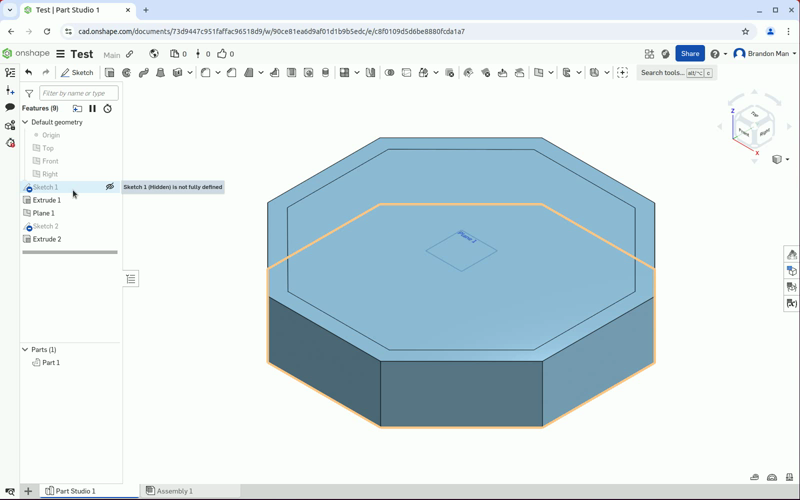
click(73, 189)